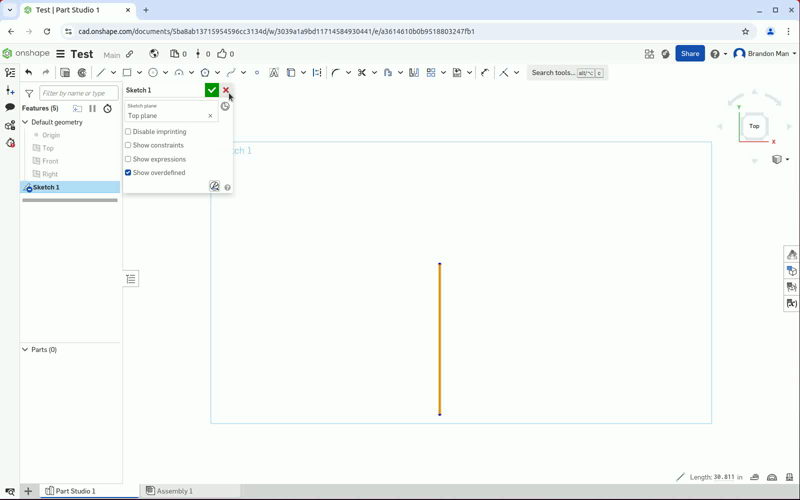
key(shift+h)
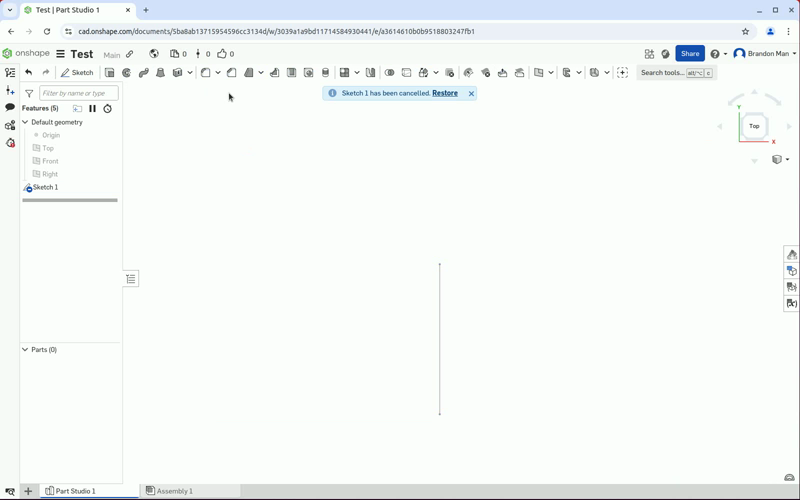
key(shift+s)
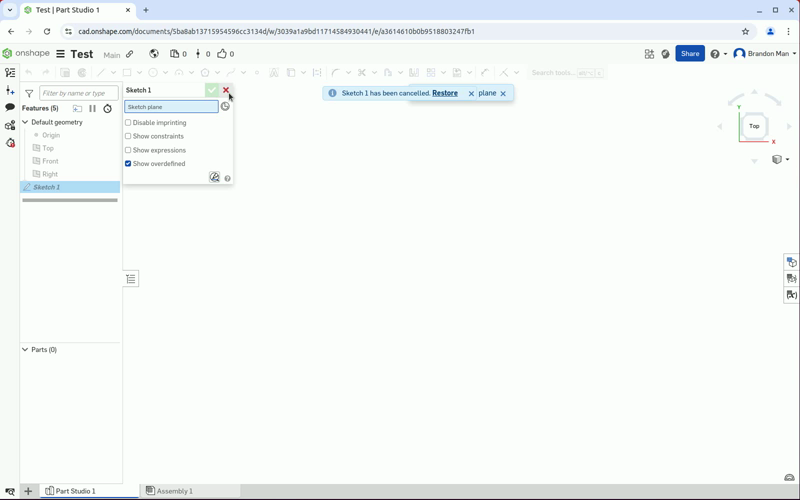
mouse_move(73, 150)
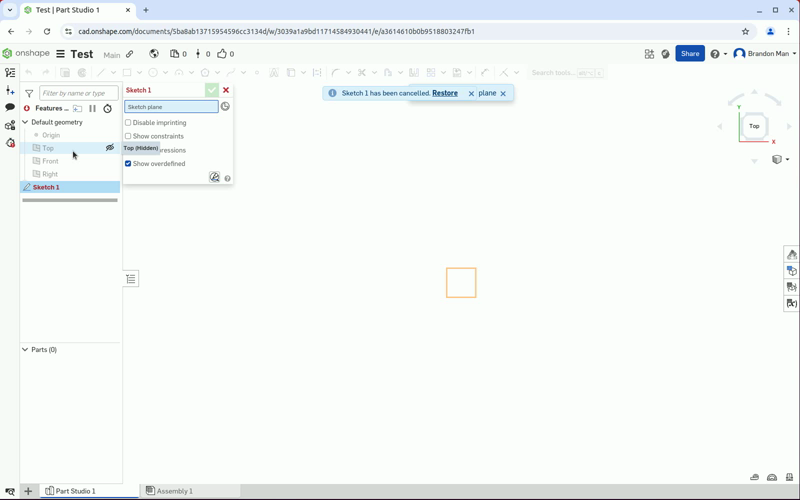
click(73, 150)
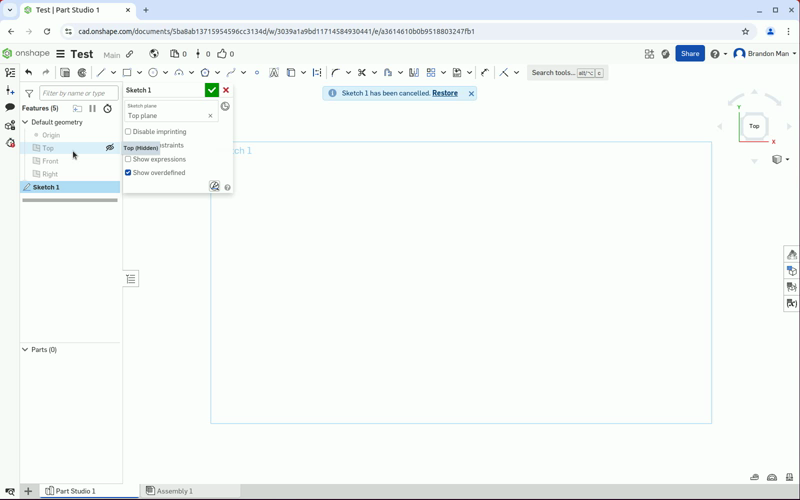
mouse_move(73, 352)
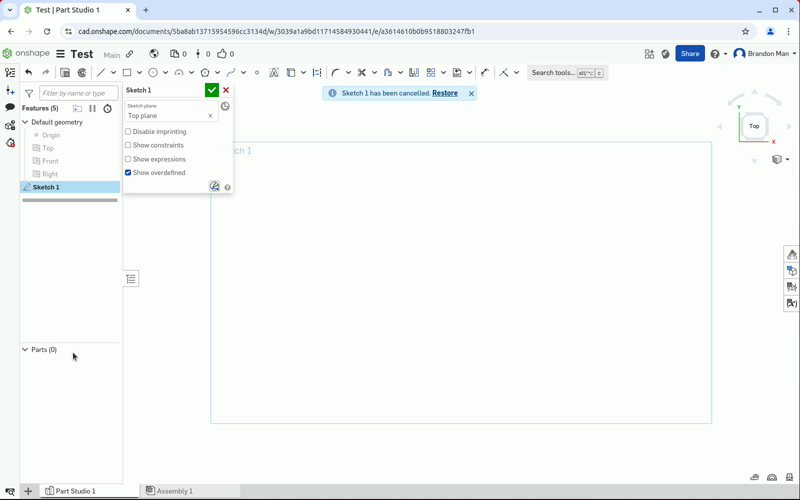
key(y)
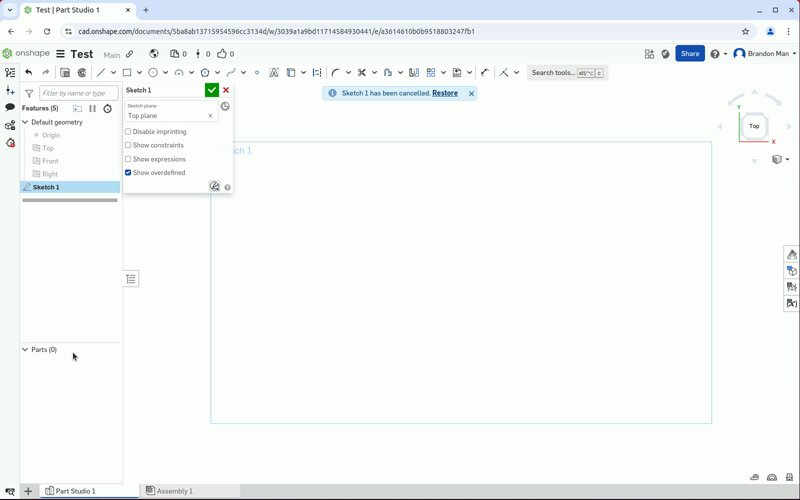
key(l)
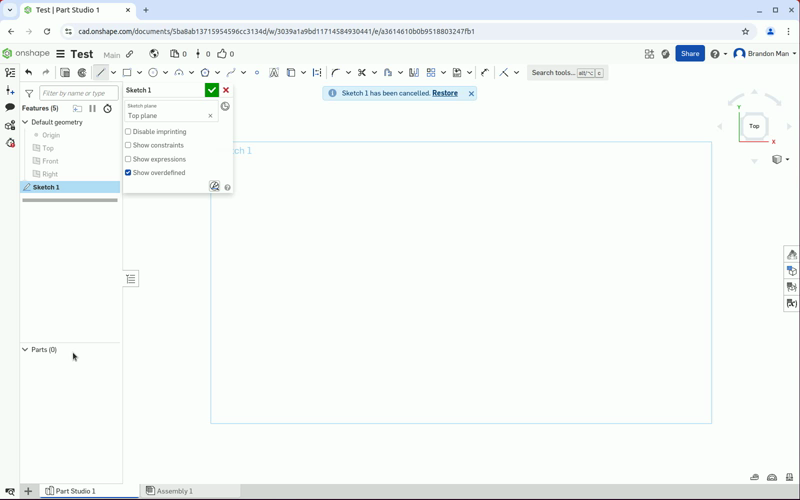
key_down(shift)
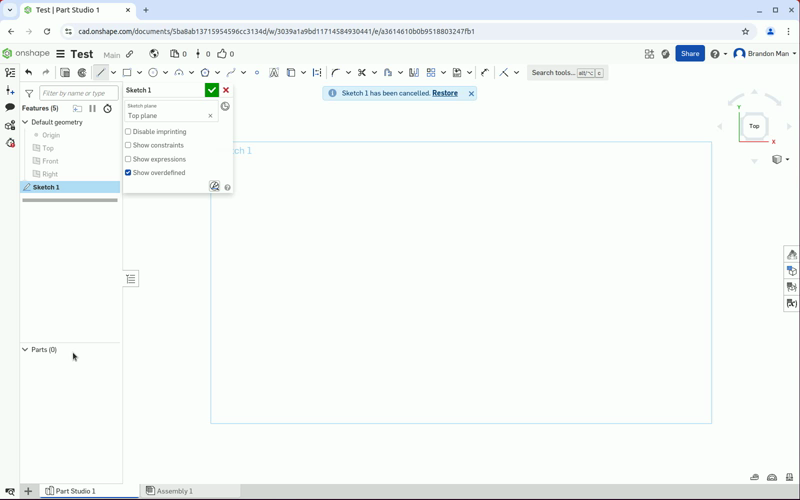
mouse_move(427, 314)
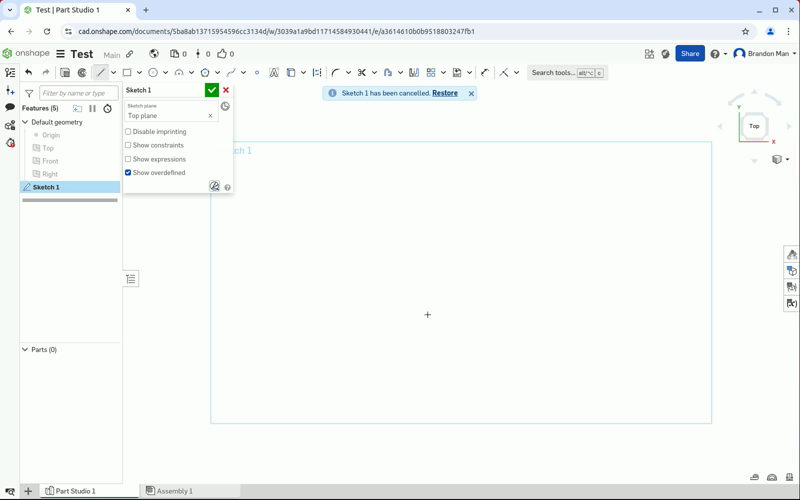
click(427, 314)
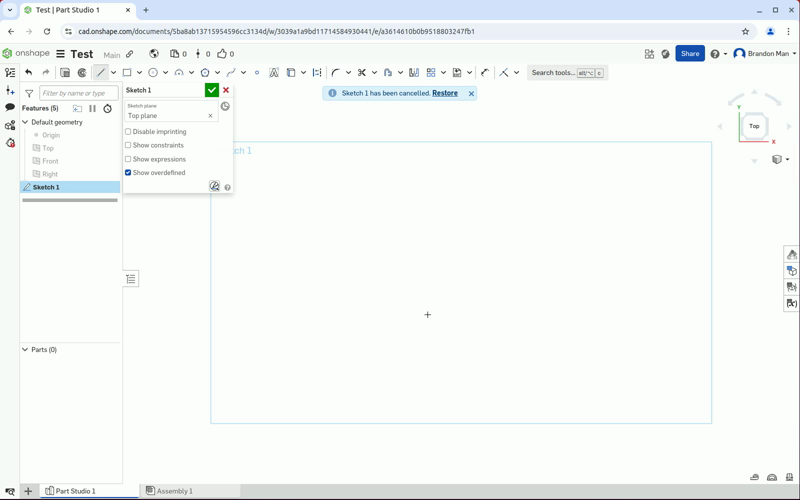
key_up(shift)
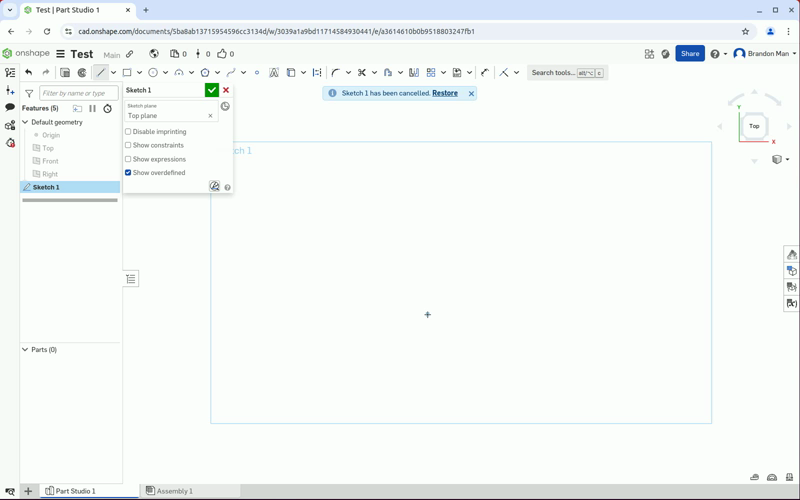
key_down(shift)
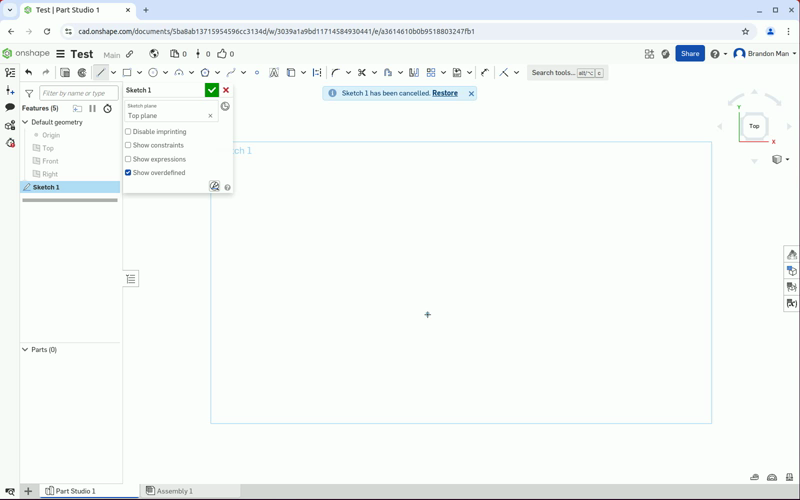
mouse_move(573, 314)
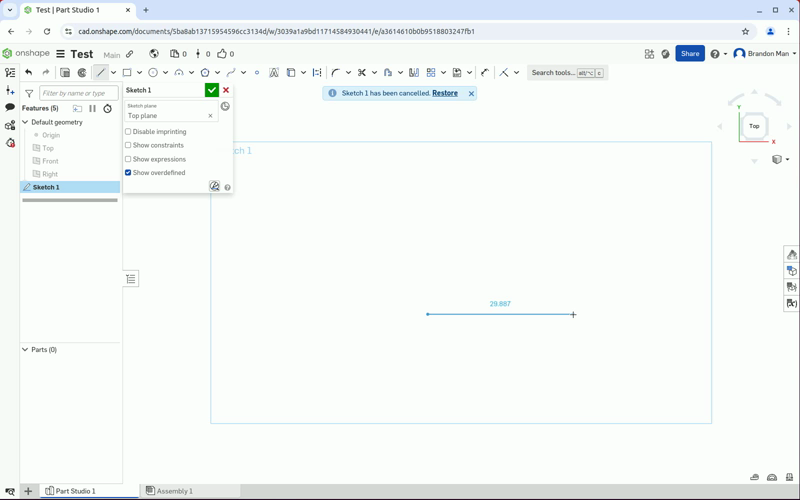
click(573, 314)
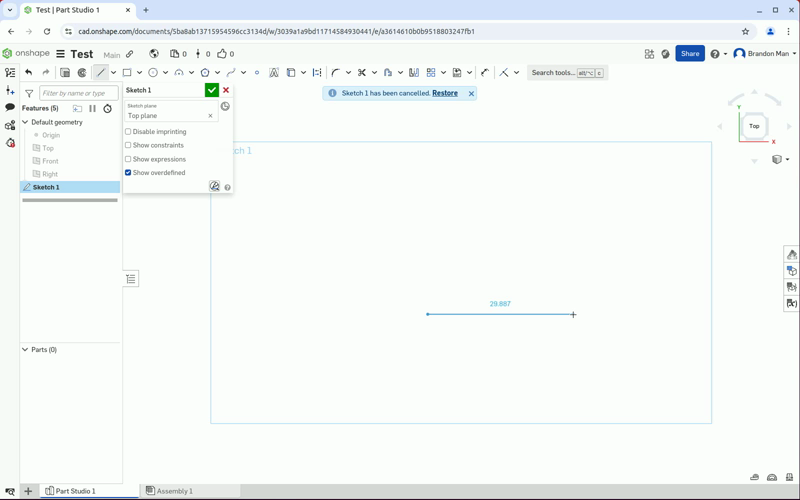
key_up(shift)
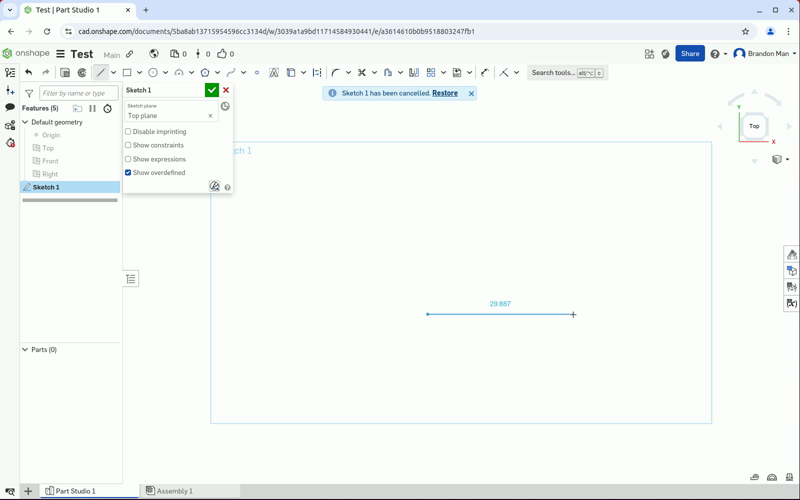
key_down(shift)
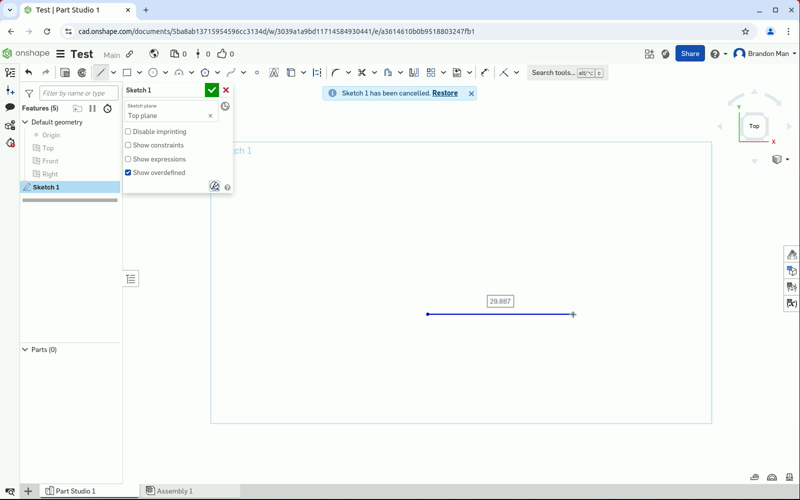
mouse_move(589, 314)
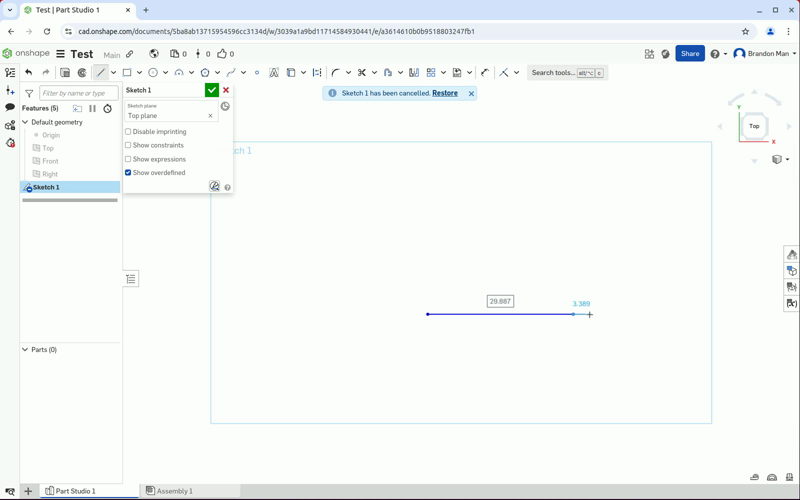
mouse_move(573, 258)
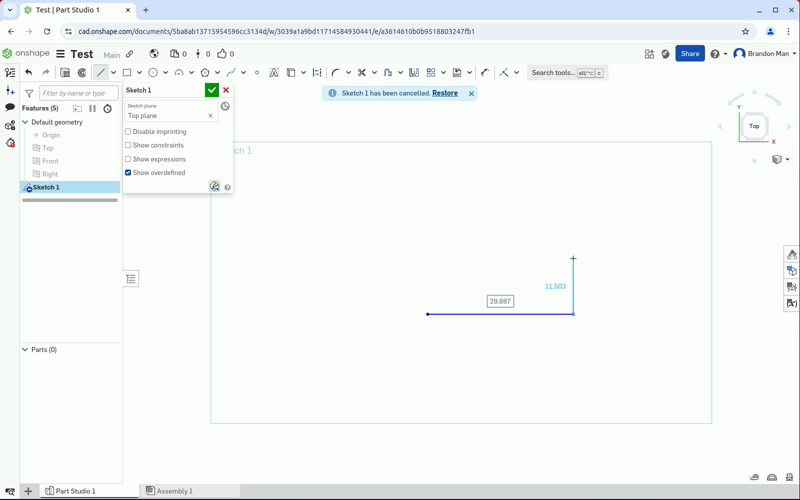
click(573, 258)
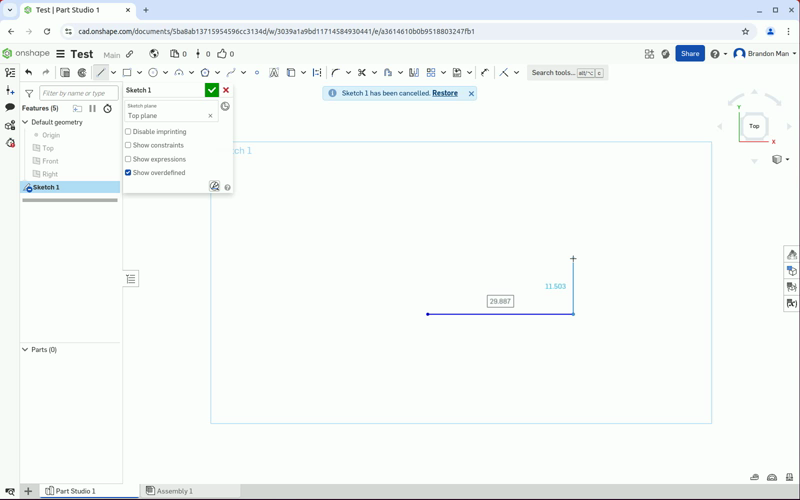
key_up(shift)
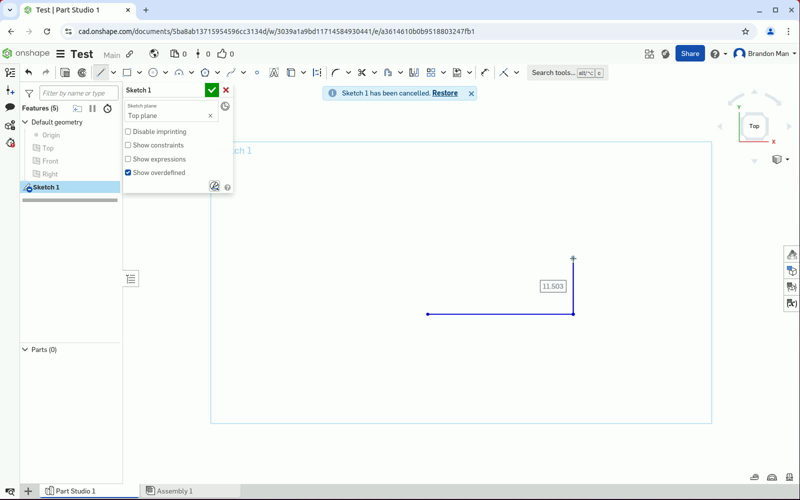
key_down(shift)
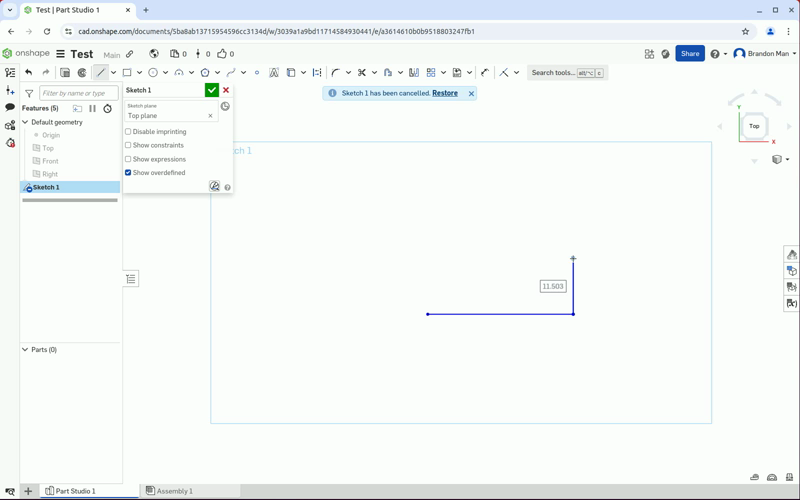
mouse_move(427, 258)
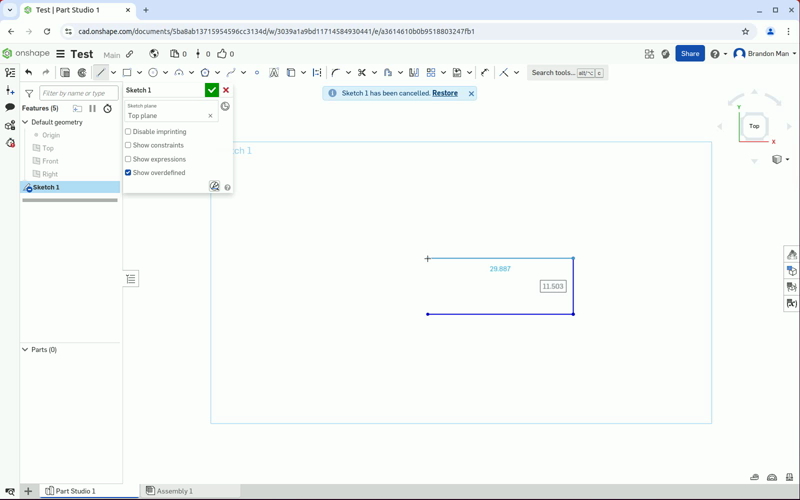
click(427, 258)
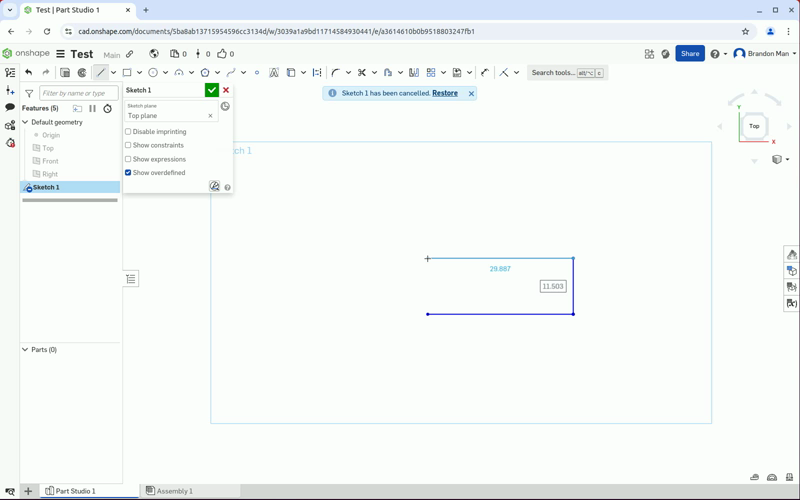
key_up(shift)
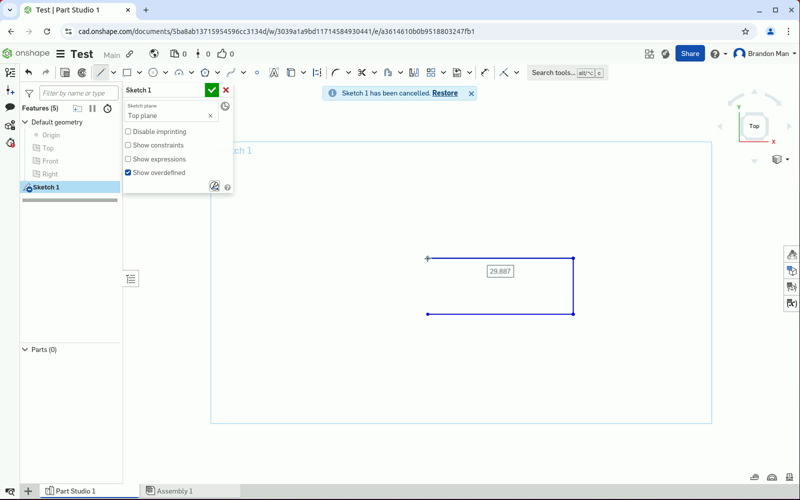
mouse_move(457, 258)
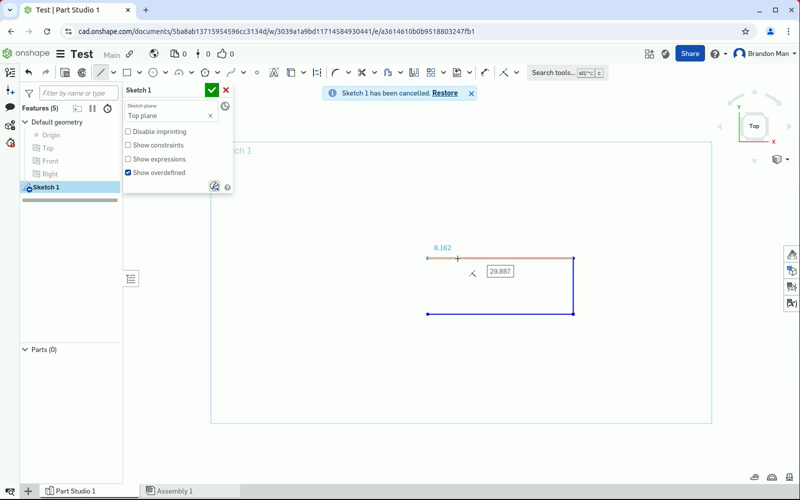
key_down(shift)
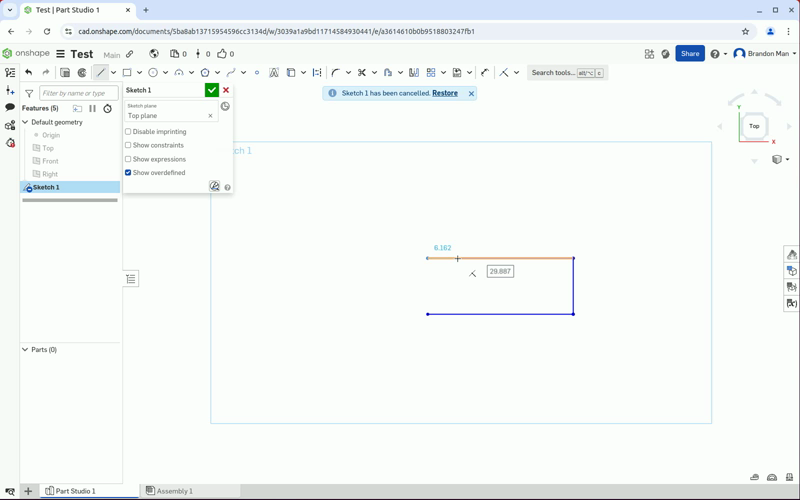
mouse_move(427, 314)
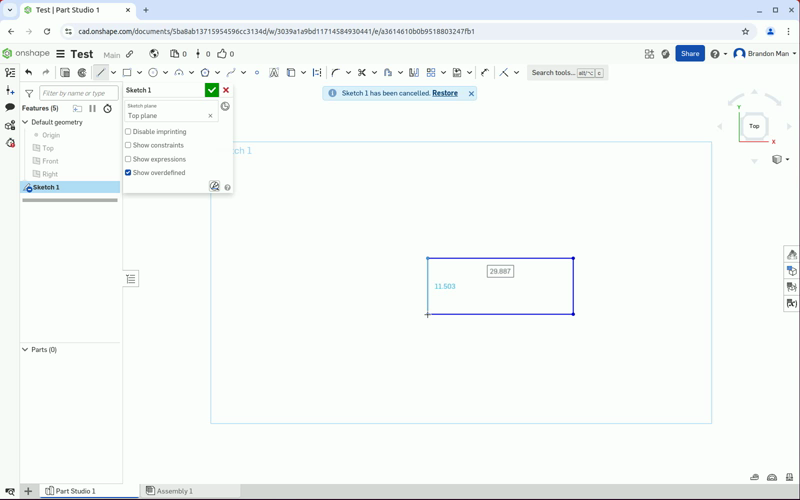
key_up(shift)
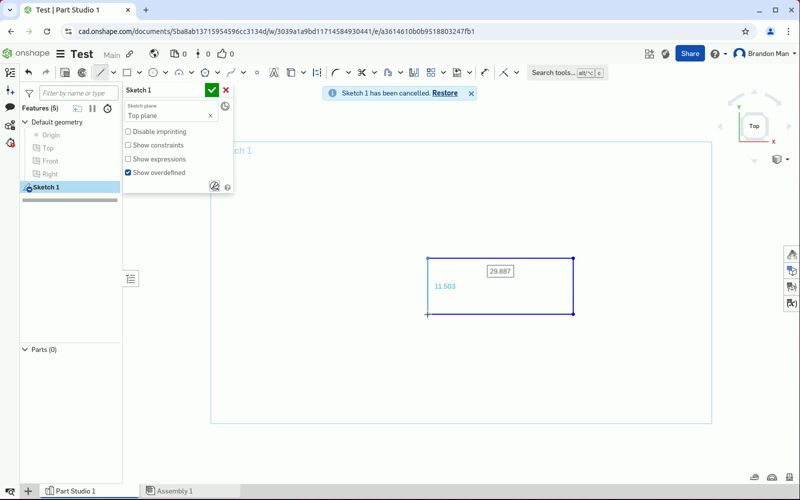
click(427, 314)
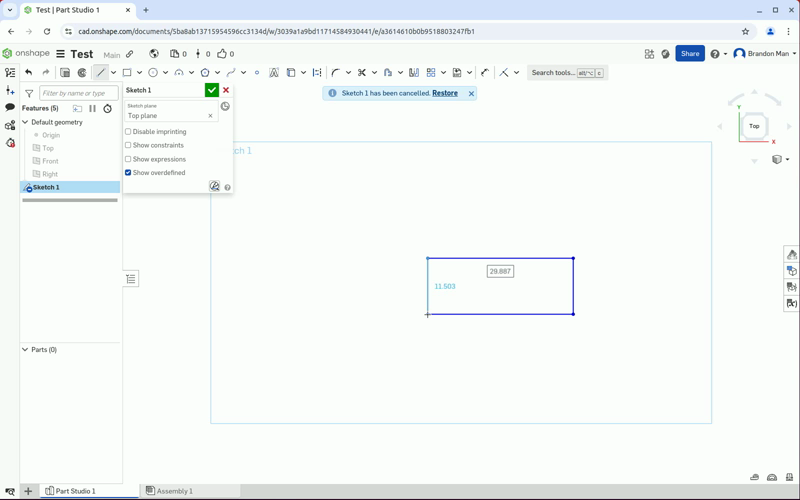
key(esc)
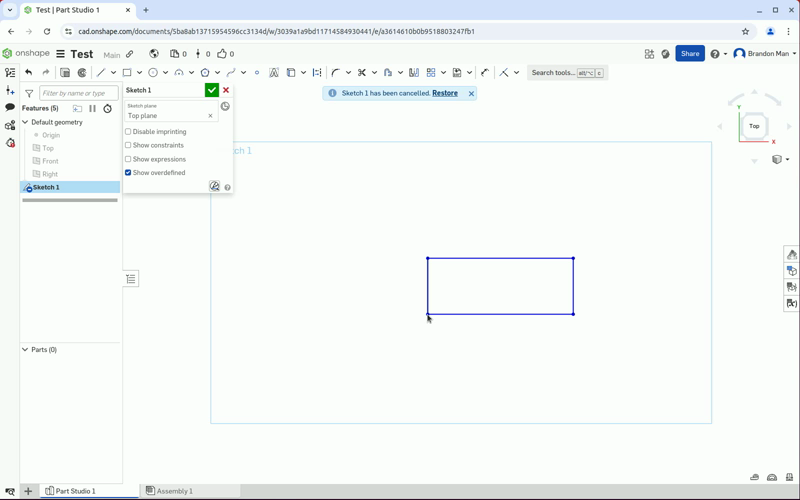
key(c)
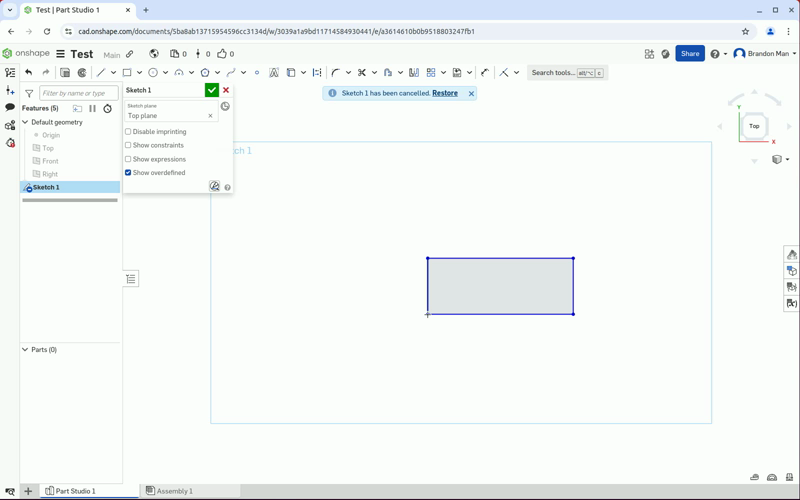
key_down(shift)
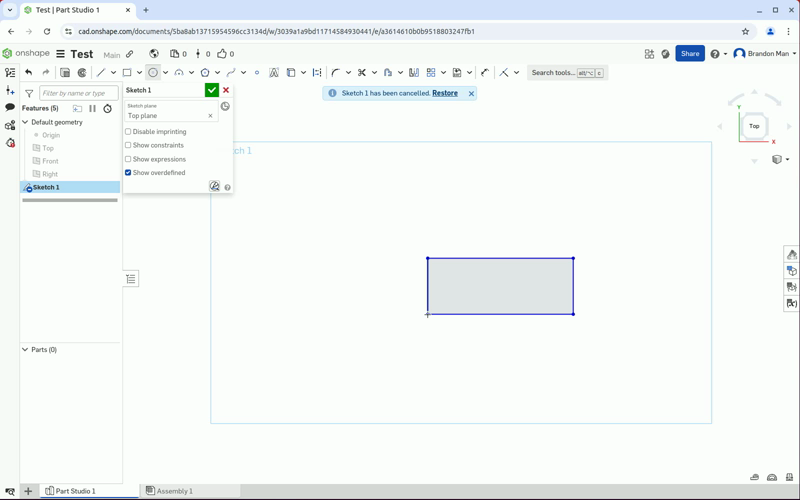
mouse_move(443, 299)
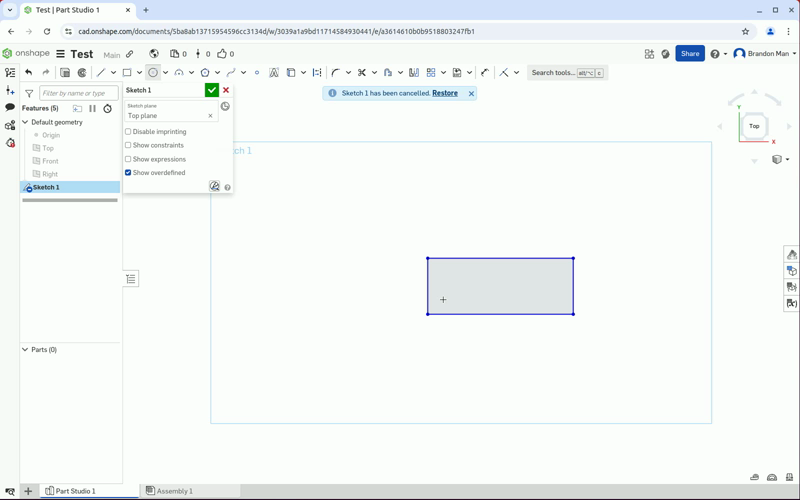
click(443, 299)
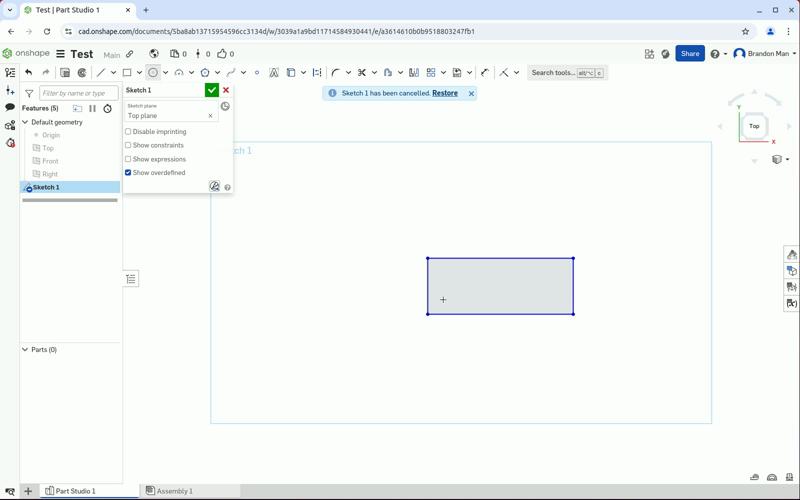
key_up(shift)
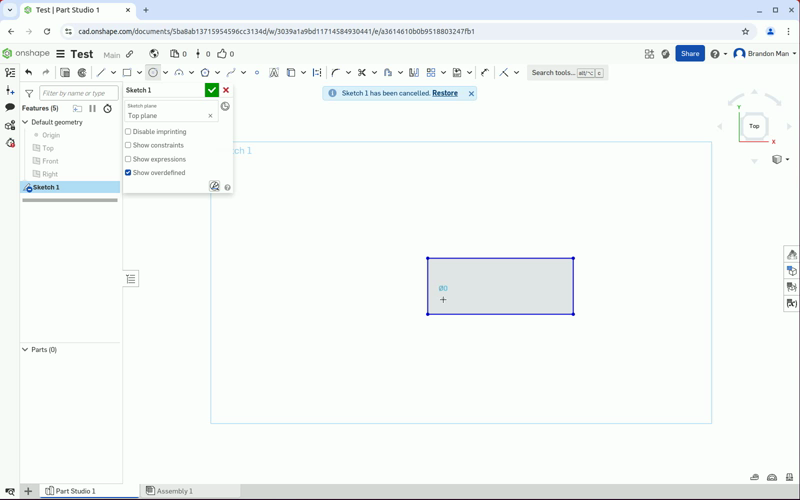
mouse_move(453, 299)
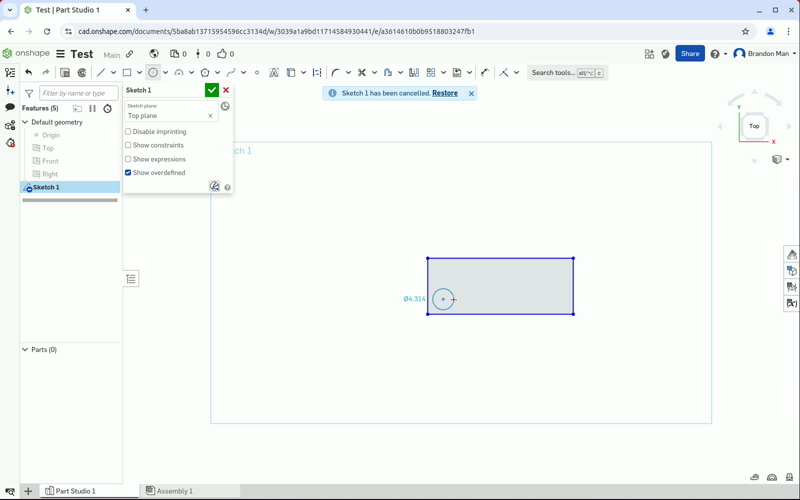
click(453, 299)
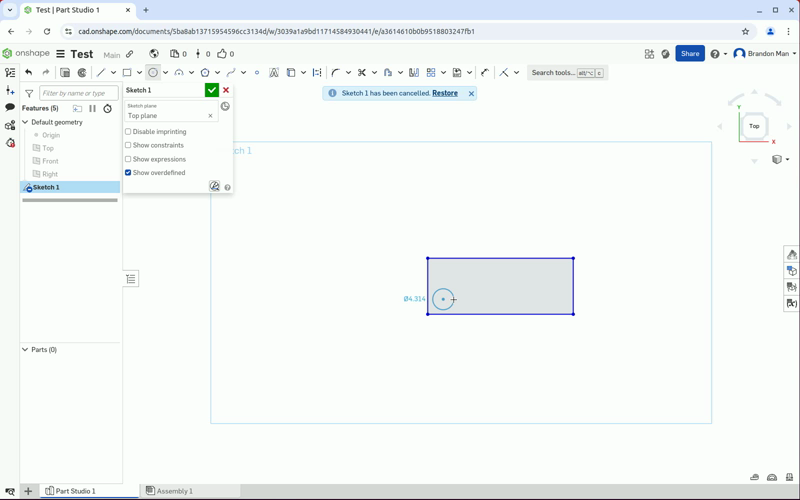
key(esc)
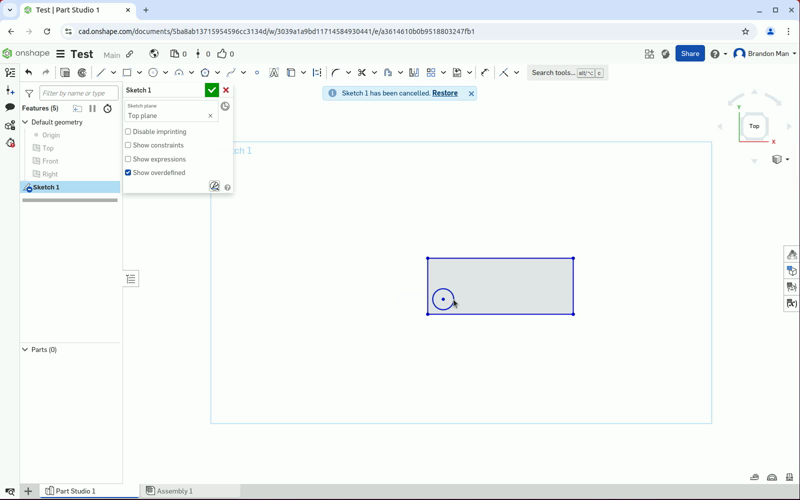
mouse_move(530, 272)
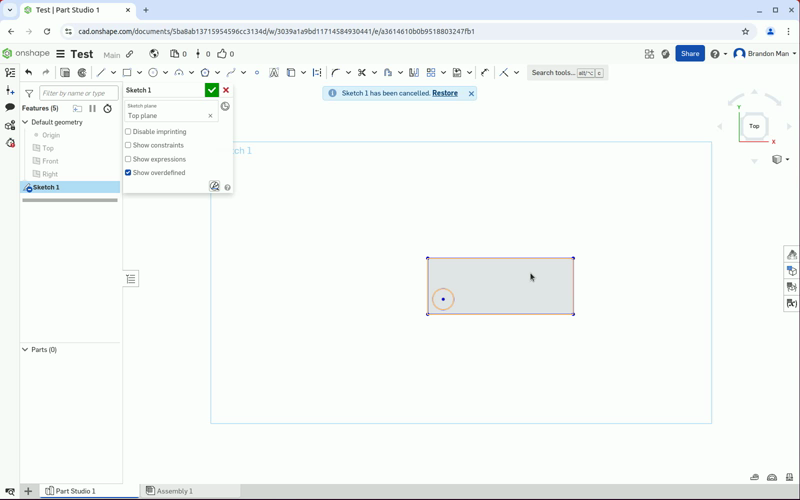
click(530, 272)
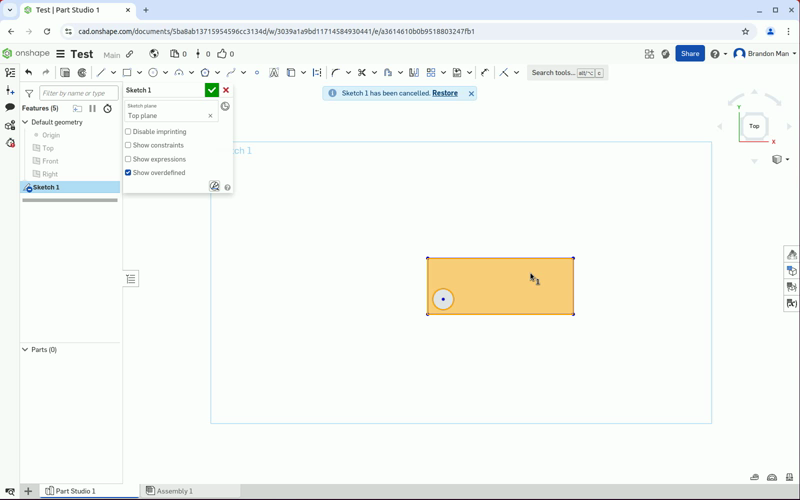
mouse_move(73, 352)
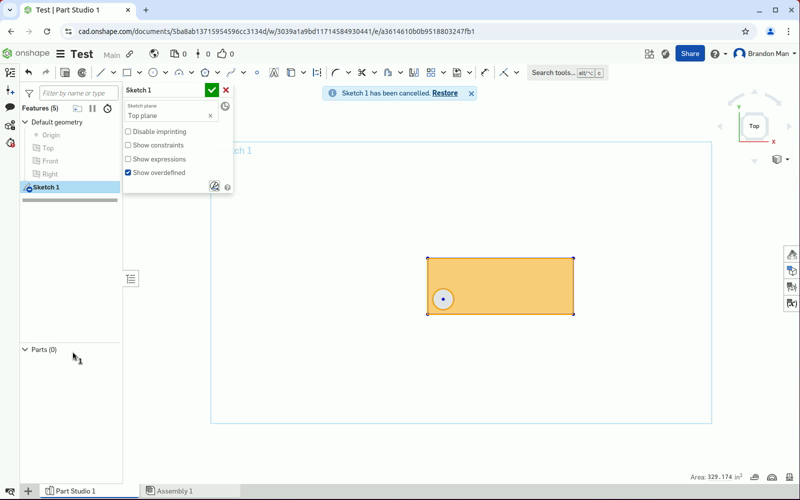
key(shift+y)
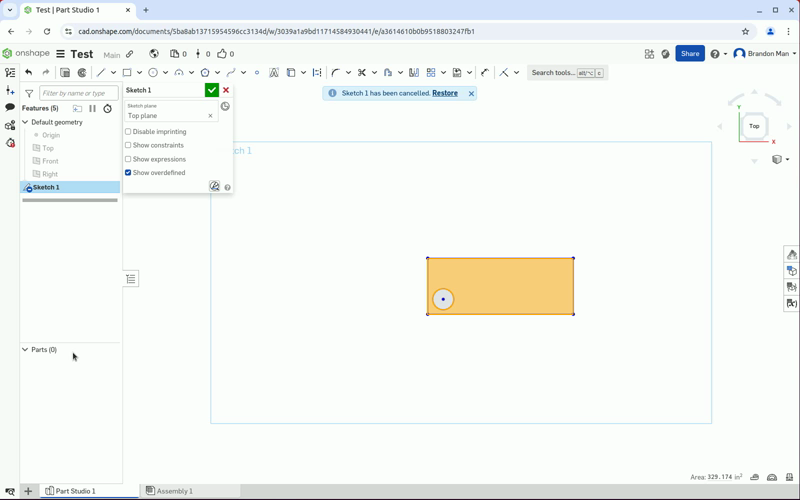
key(shift+e)
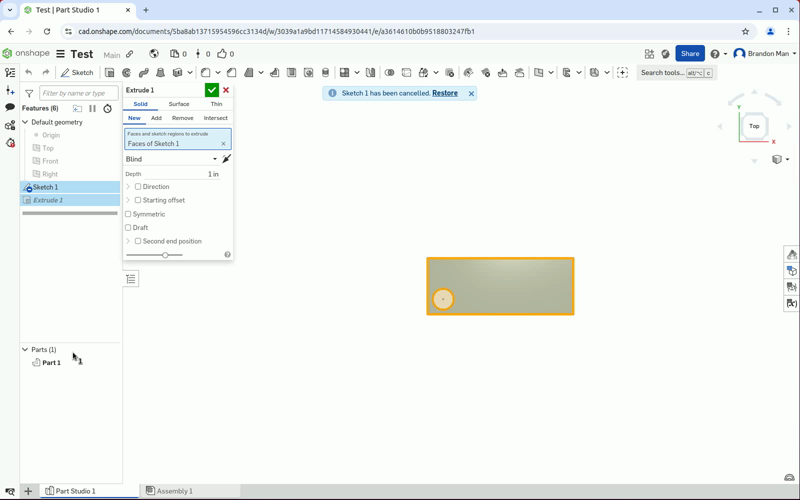
mouse_move(143, 106)
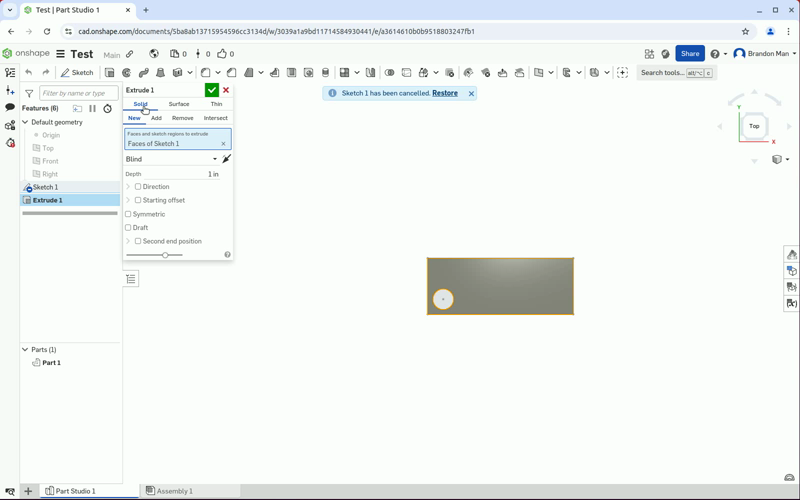
click(143, 106)
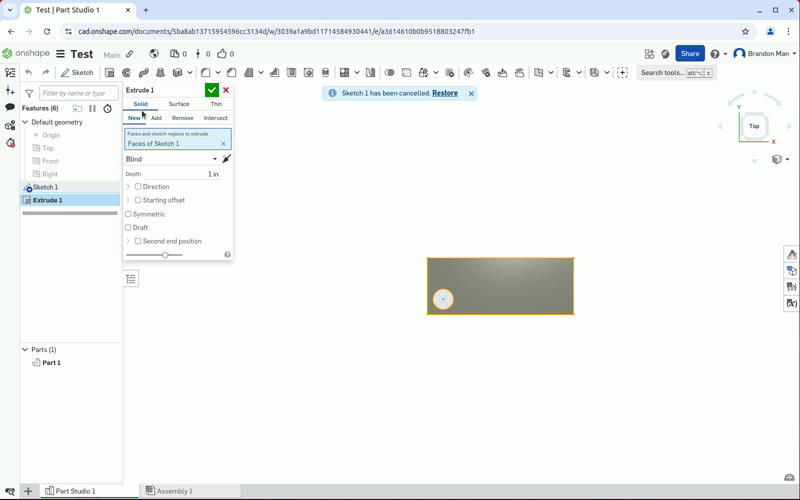
mouse_move(137, 120)
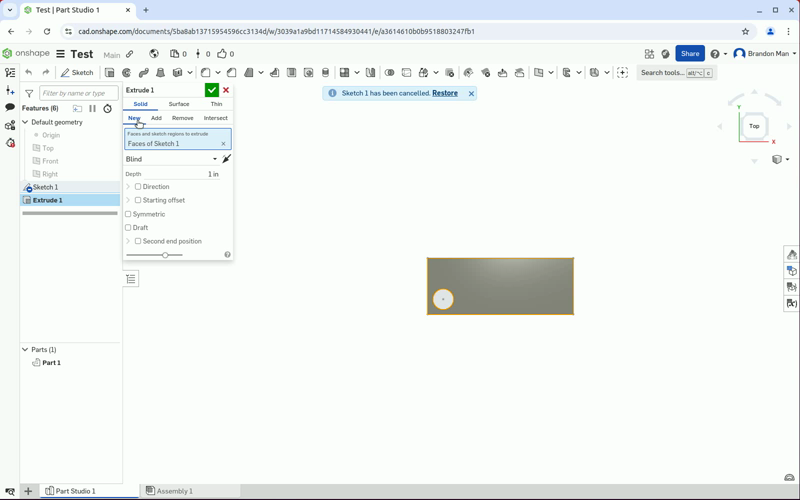
click(137, 120)
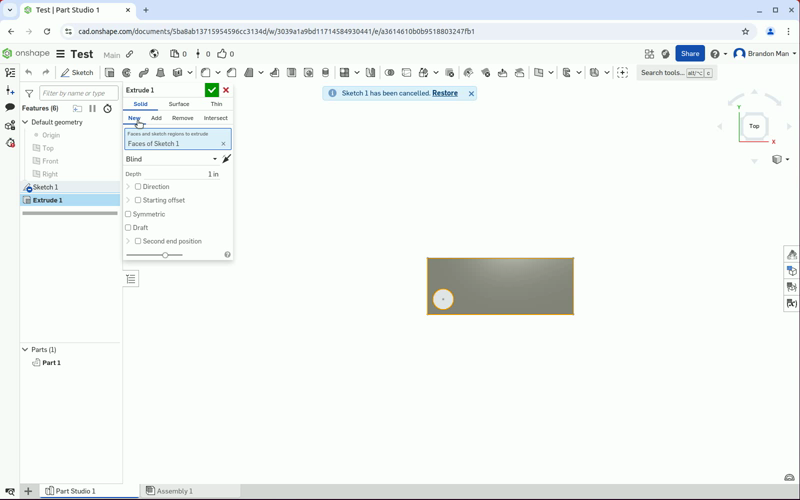
key(tab, 4)
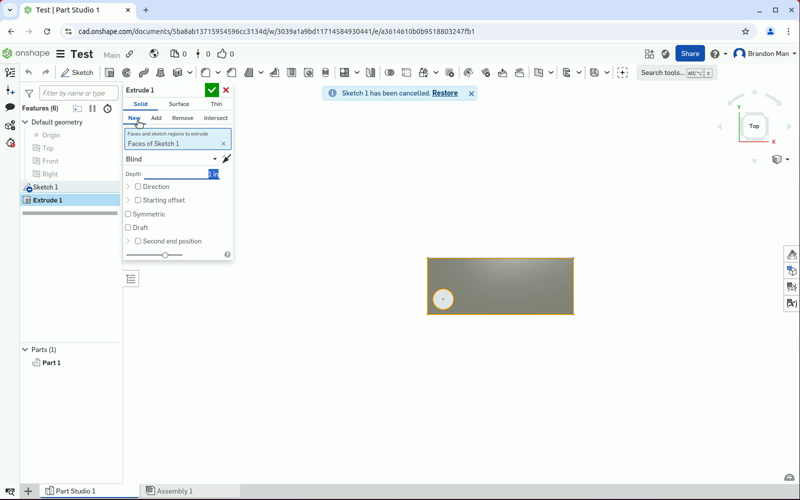
text(10.351)
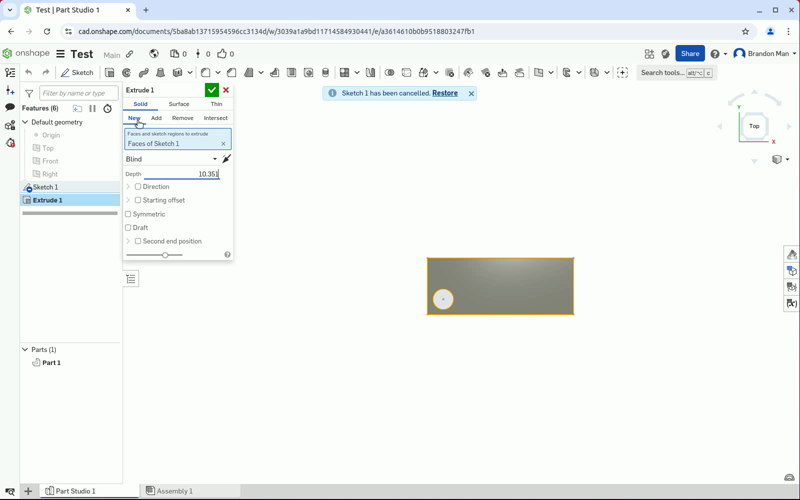
key(enter)
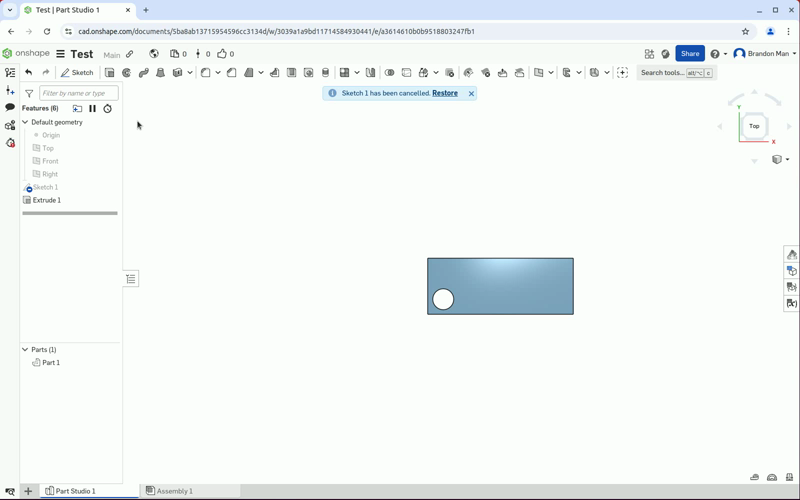
key(shift+h)
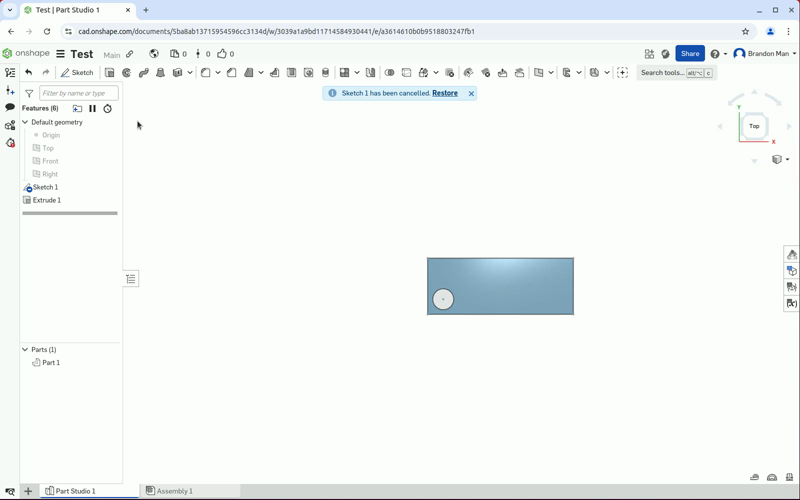
key(shift+h)
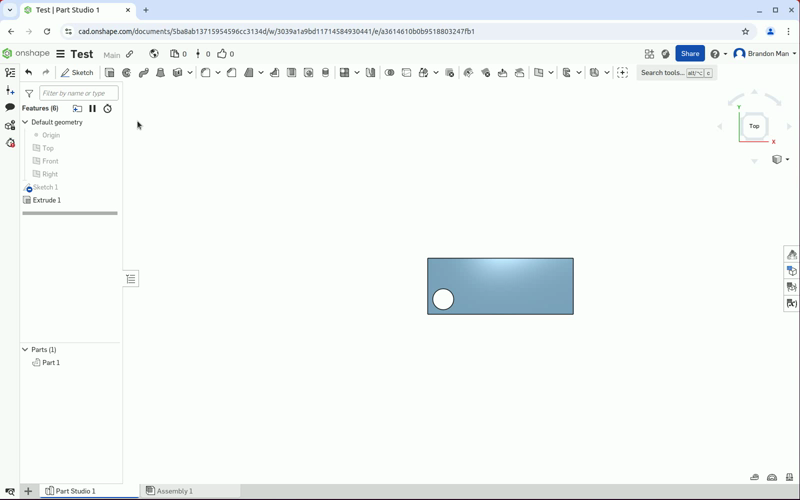
mouse_move(73, 189)
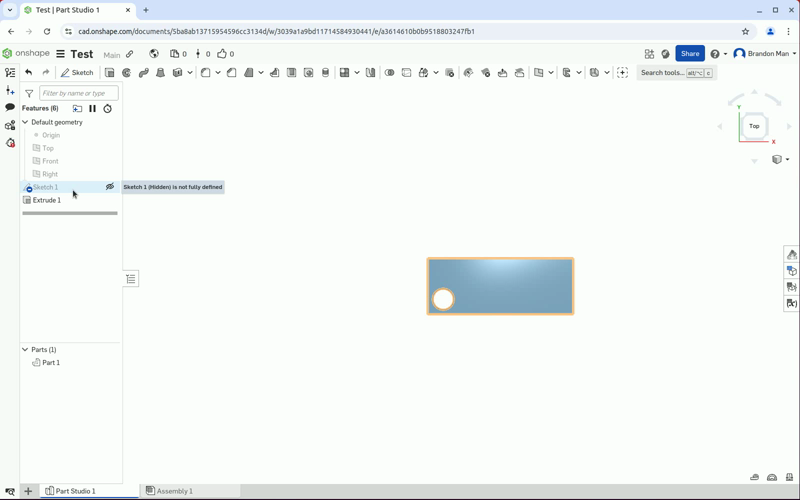
click(73, 189)
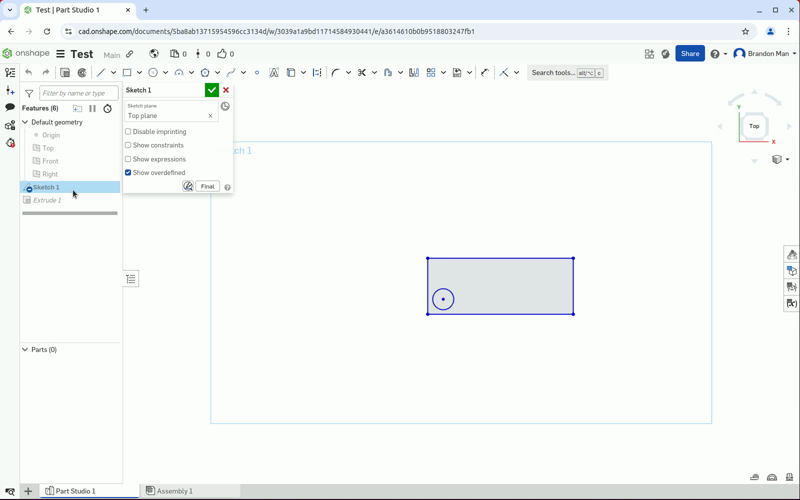
mouse_move(229, 92)
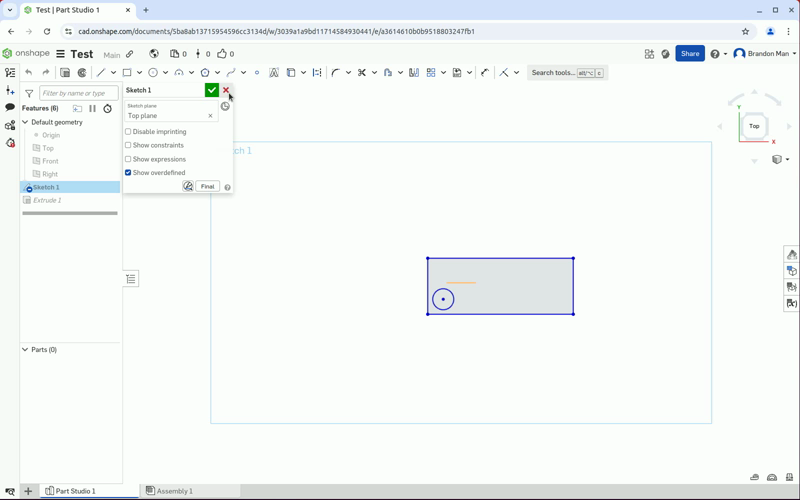
click(229, 92)
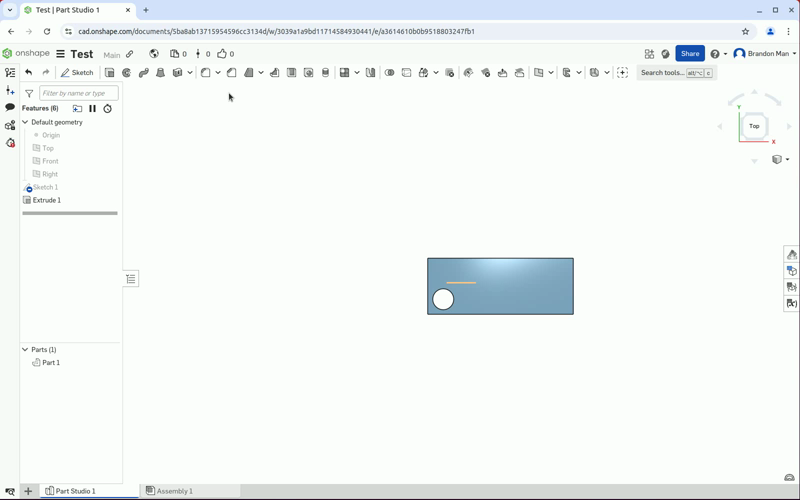
mouse_move(541, 75)
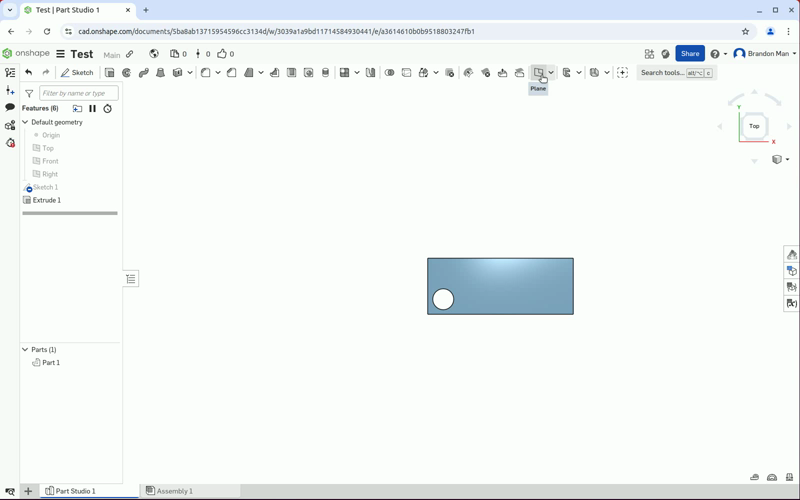
click(541, 75)
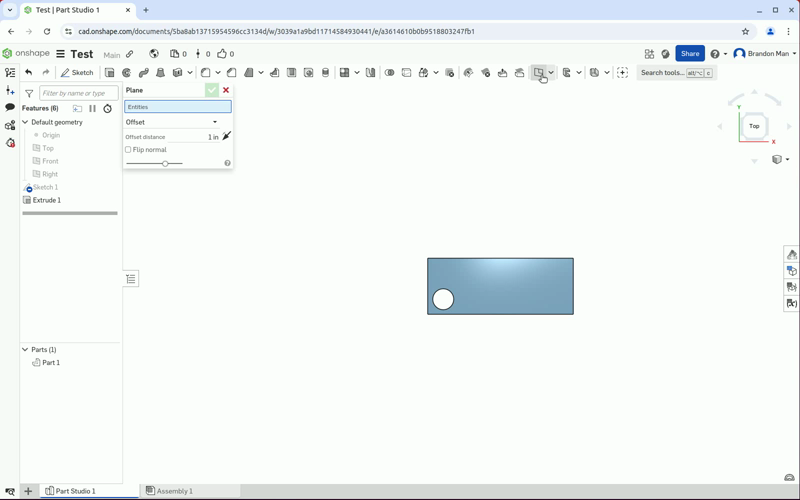
mouse_move(73, 150)
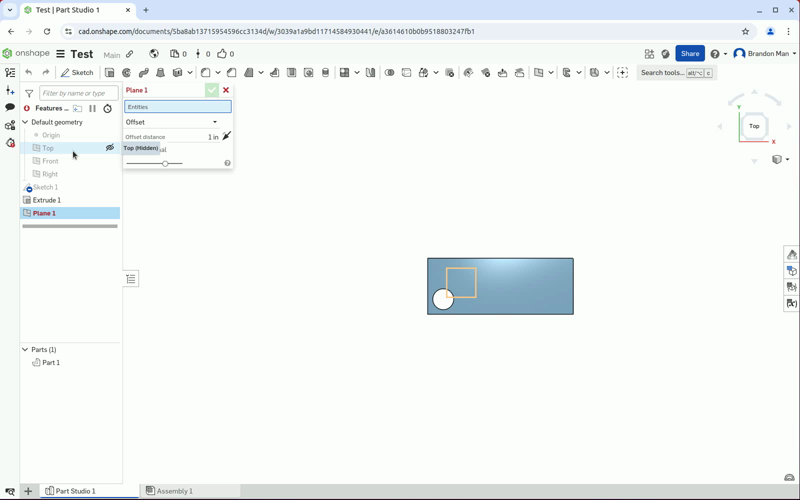
click(73, 150)
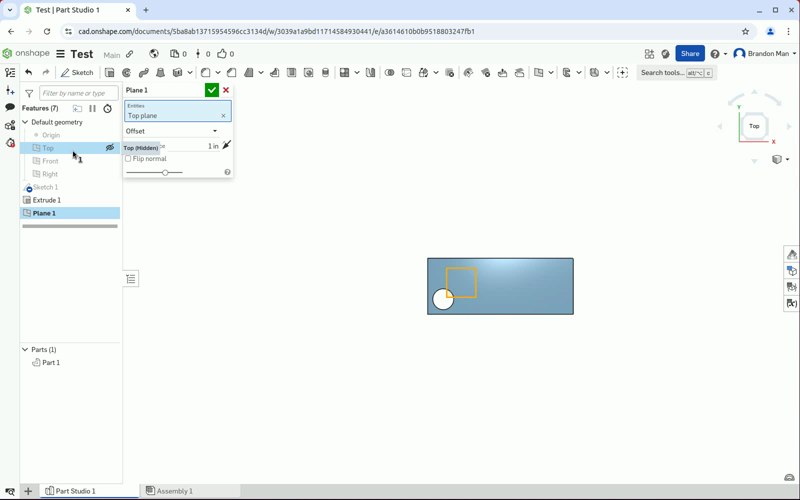
key(tab, 2)
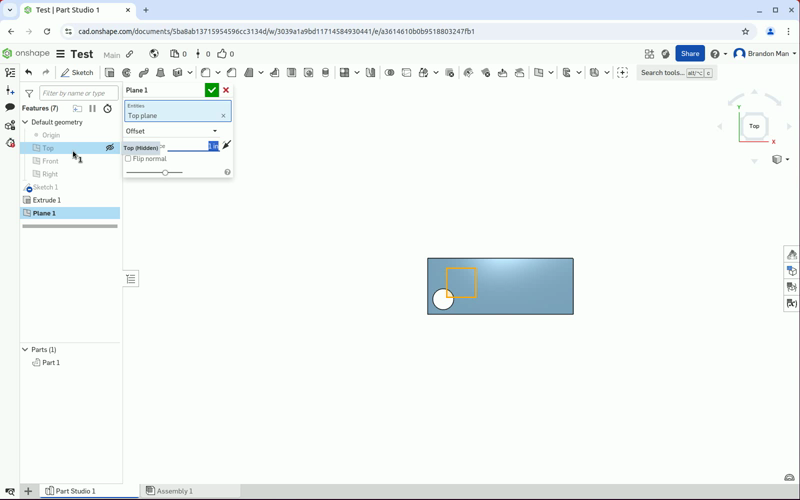
text(10.352)
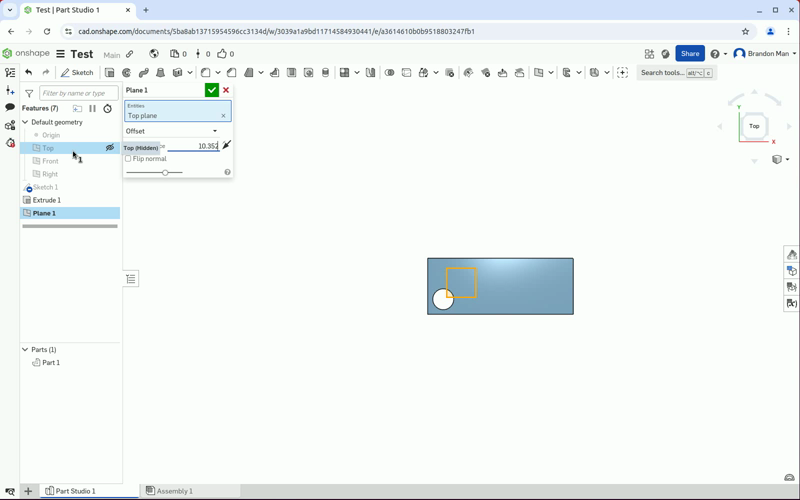
key(enter, 2)
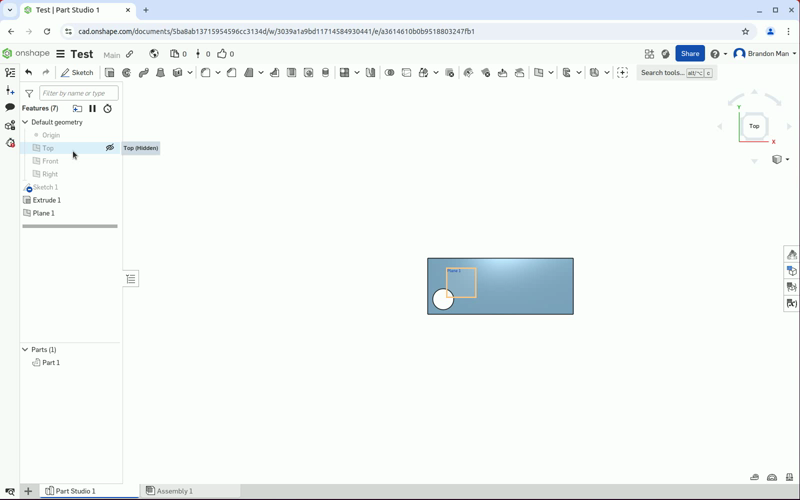
key(shift+s)
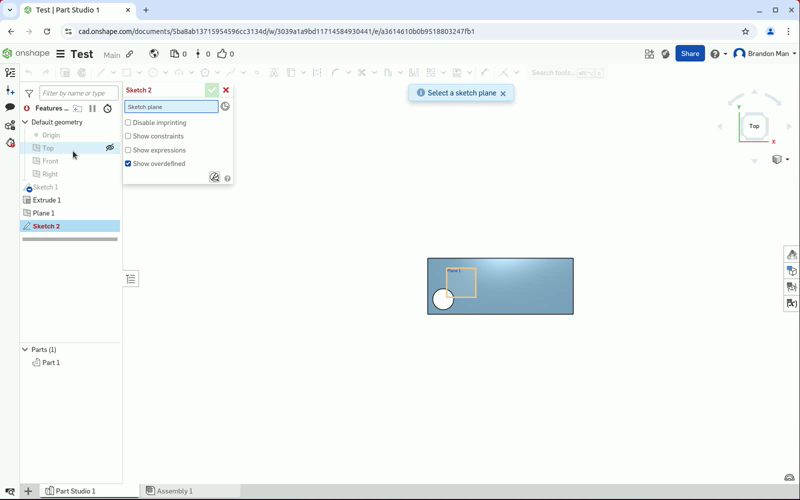
mouse_move(73, 215)
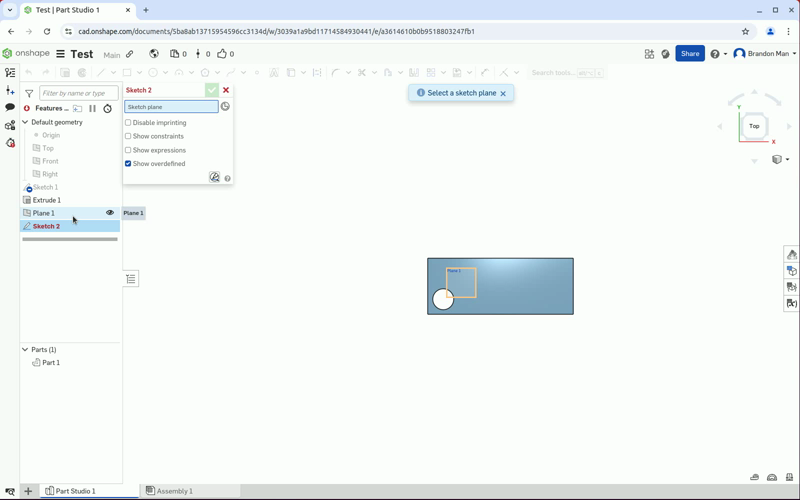
click(73, 215)
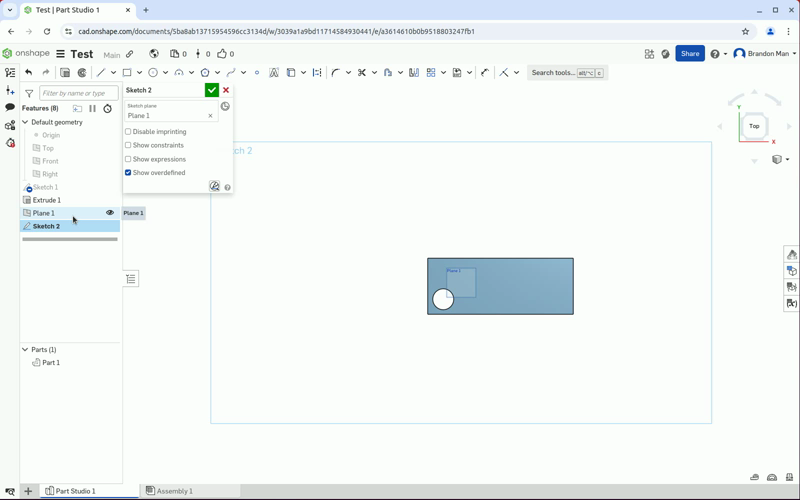
mouse_move(73, 352)
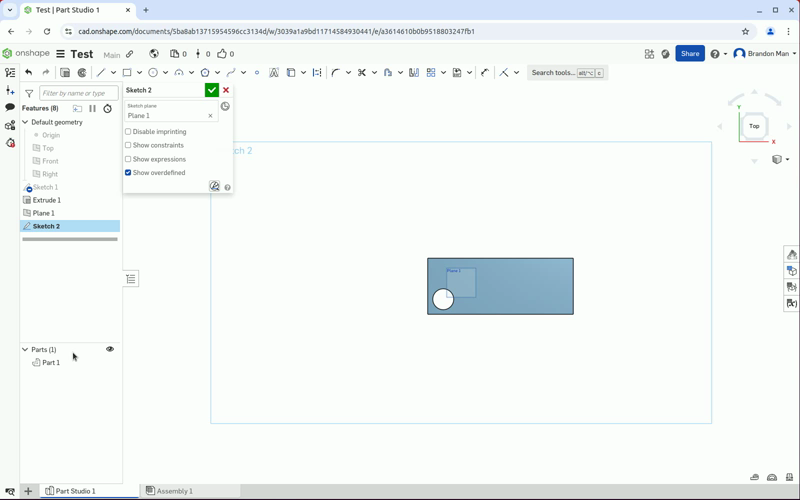
key(y)
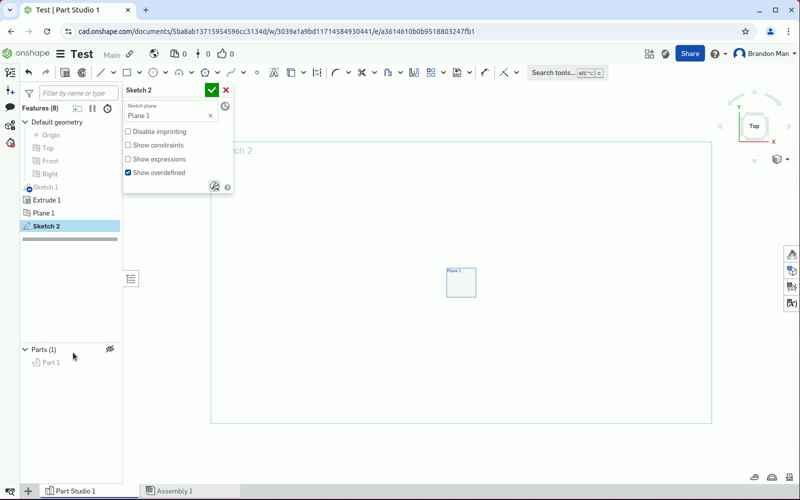
key(a)
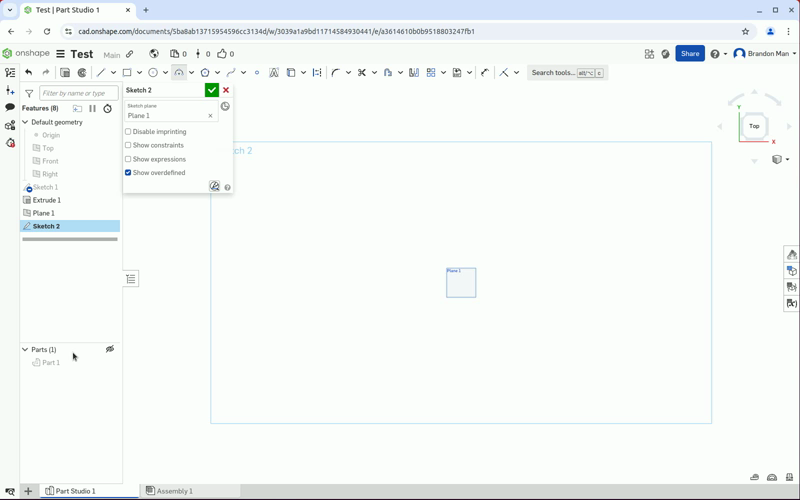
key_down(shift)
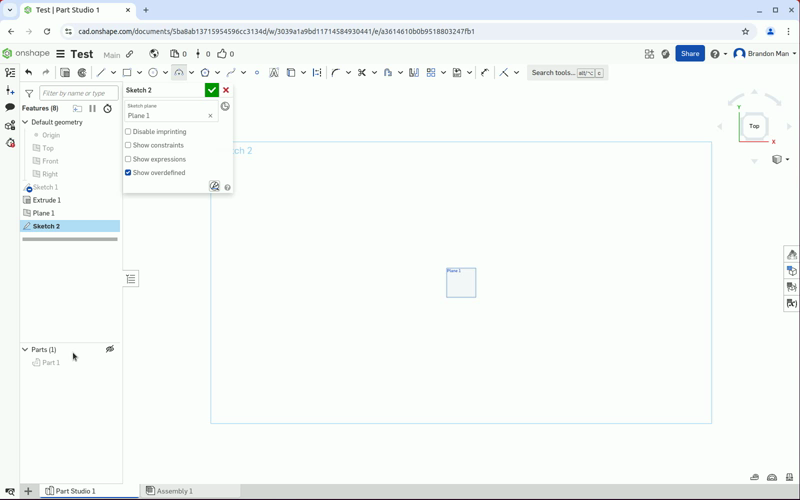
mouse_move(506, 281)
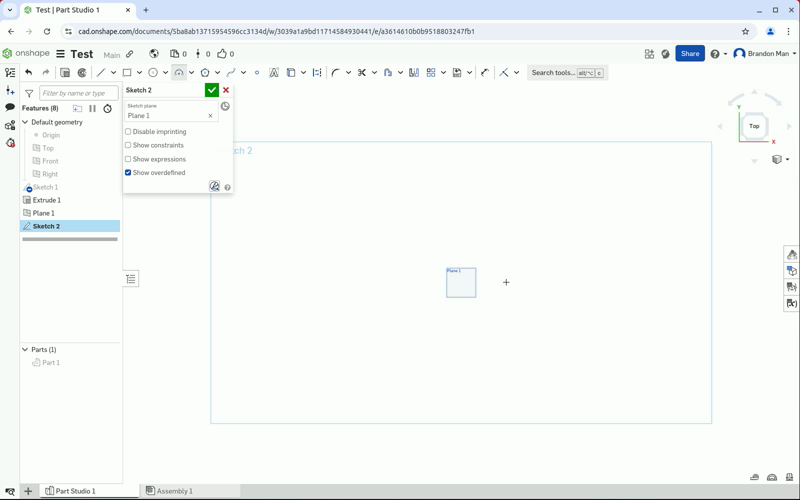
click(506, 281)
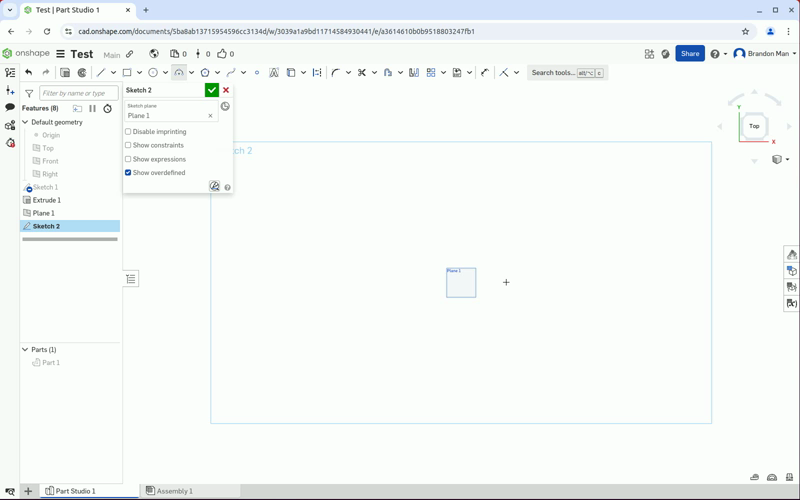
key_up(shift)
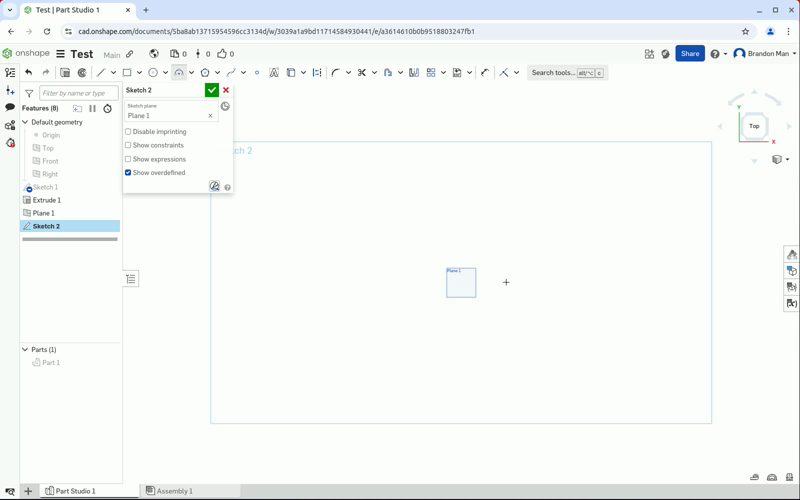
key_down(shift)
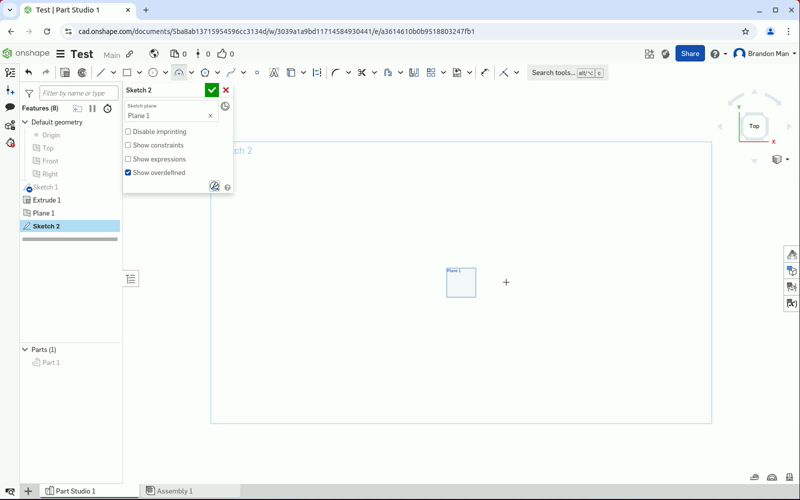
mouse_move(518, 283)
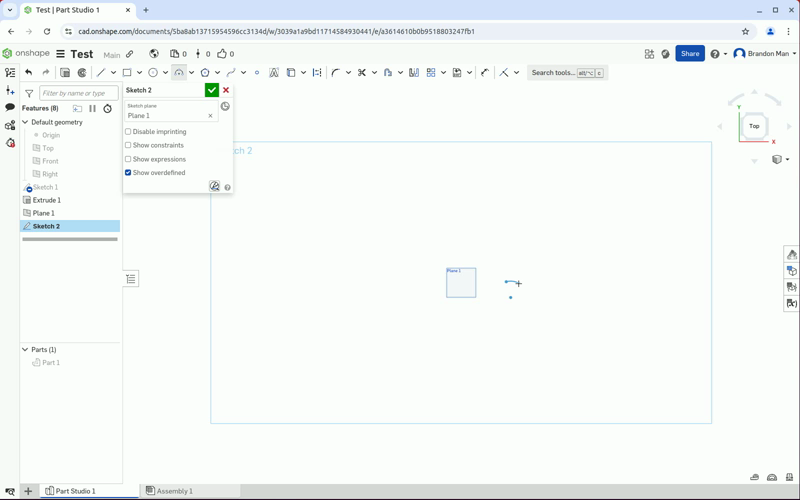
click(518, 283)
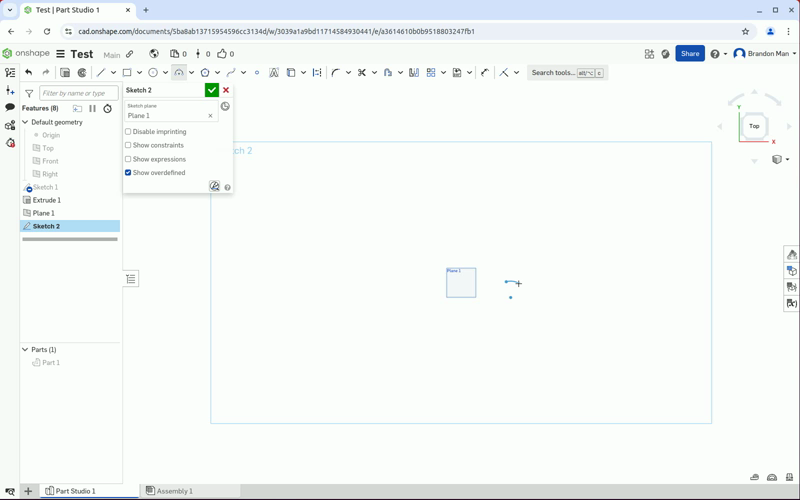
mouse_move(509, 306)
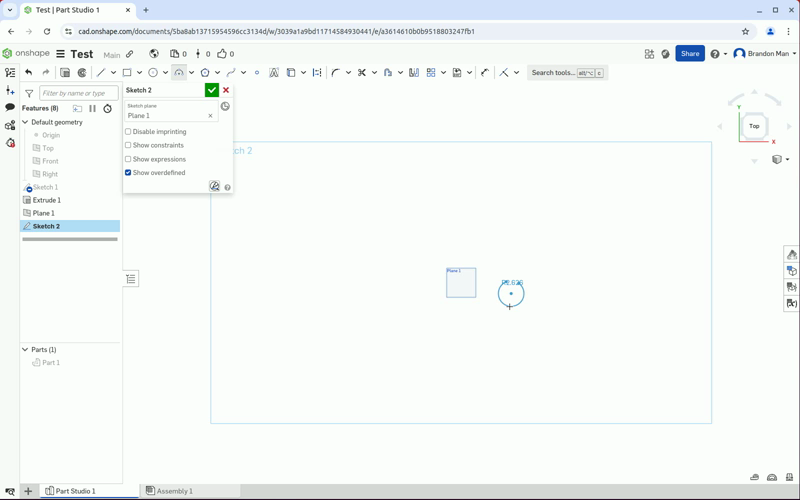
click(509, 306)
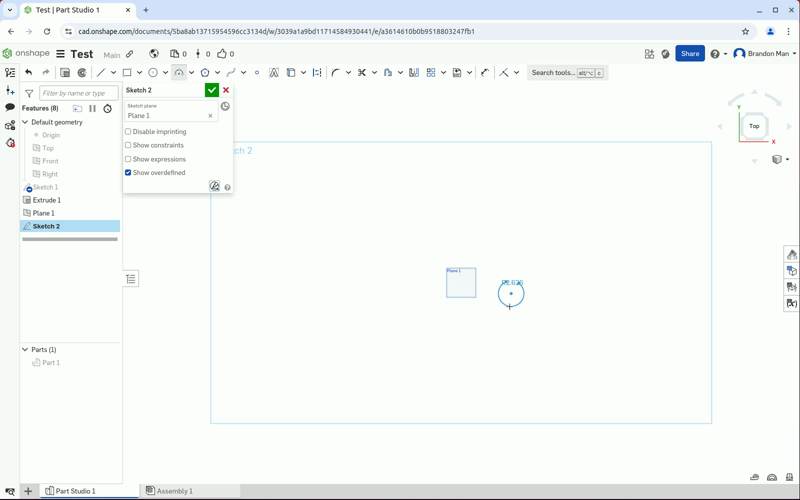
key_up(shift)
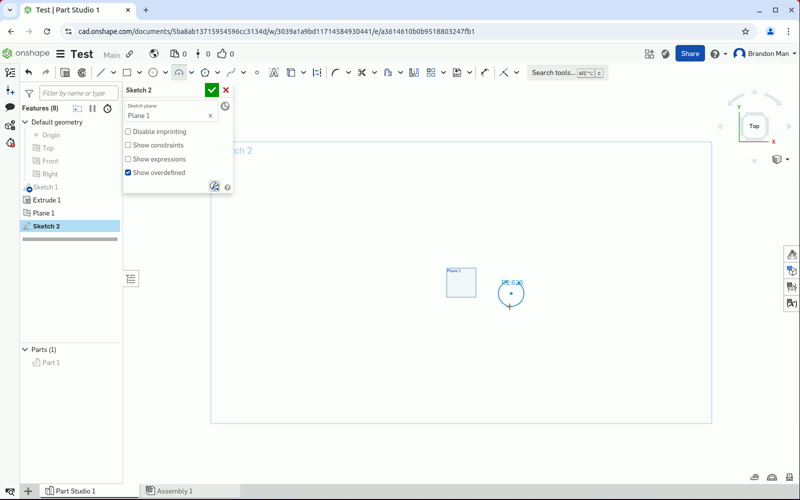
key(esc)
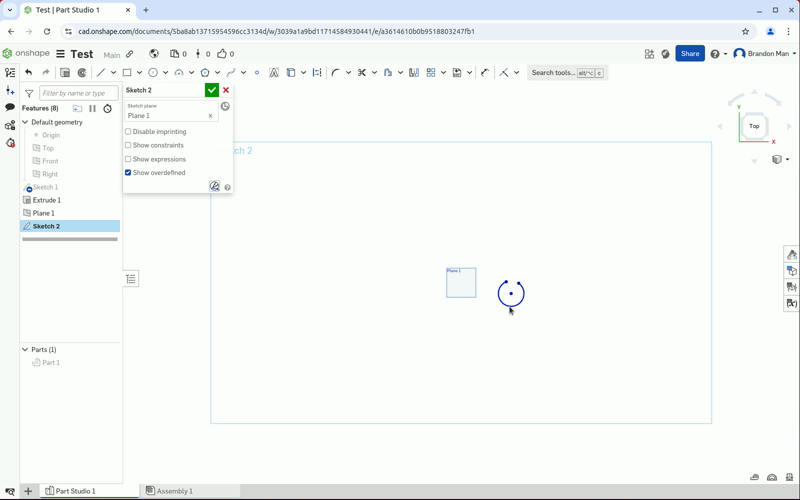
key(l)
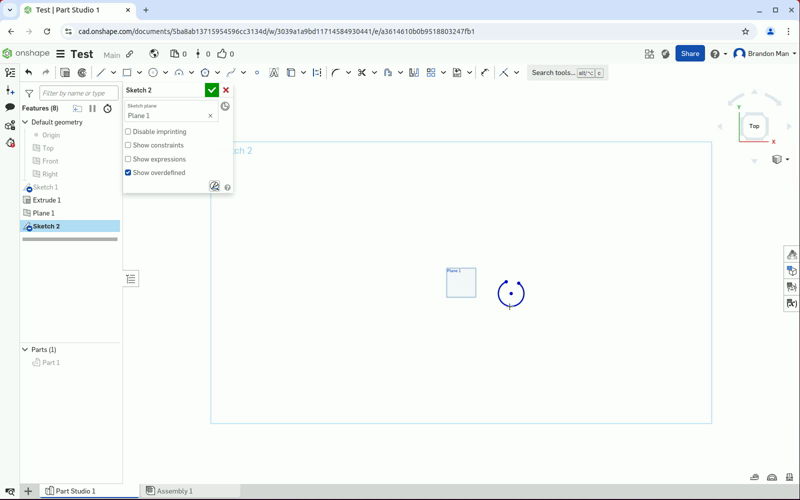
mouse_move(518, 283)
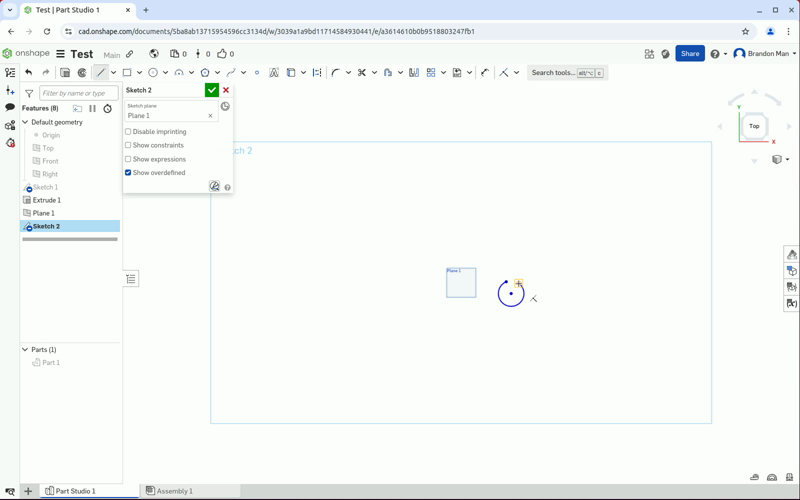
click(518, 283)
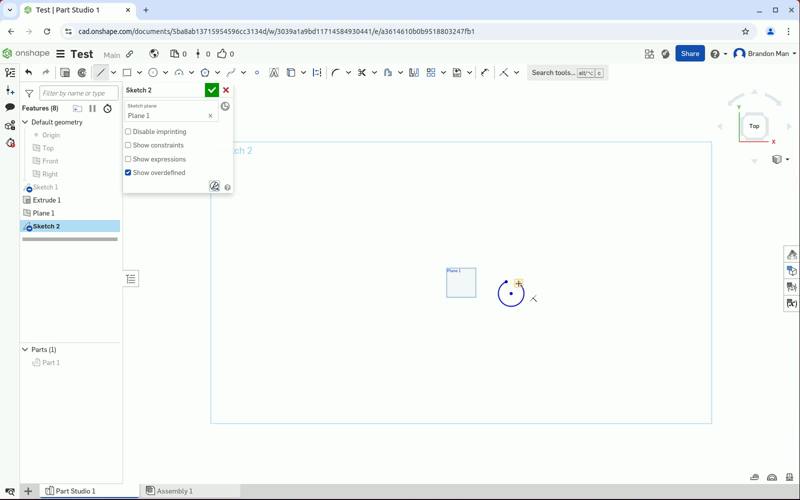
key_down(shift)
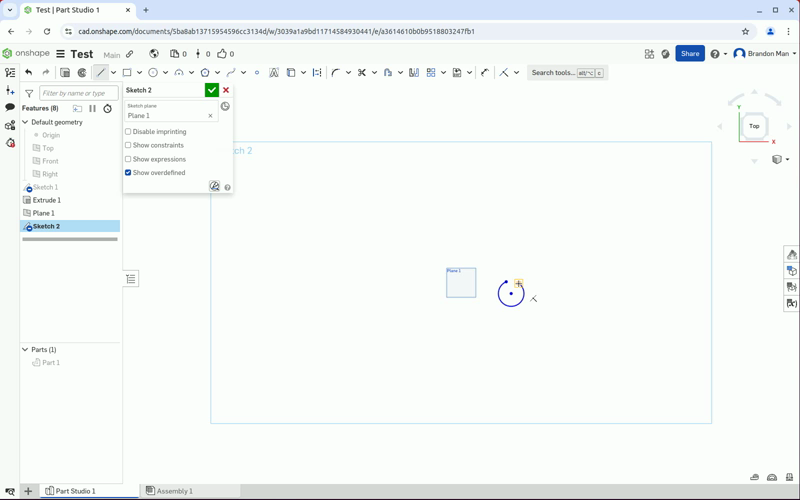
mouse_move(548, 283)
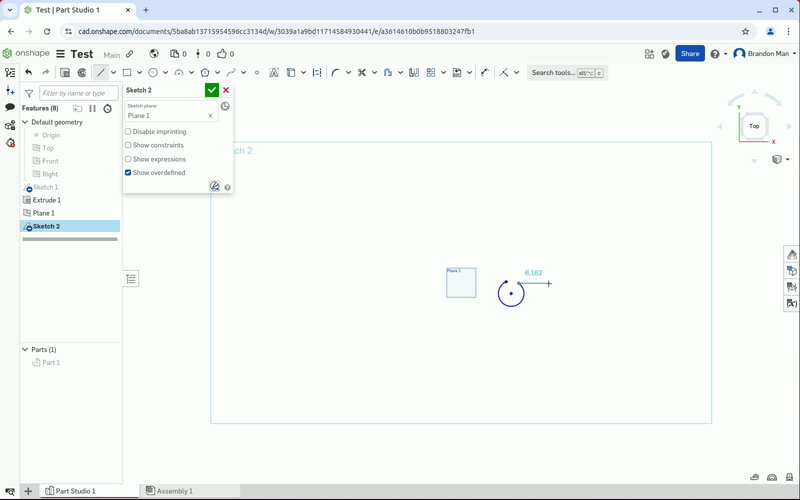
mouse_move(518, 274)
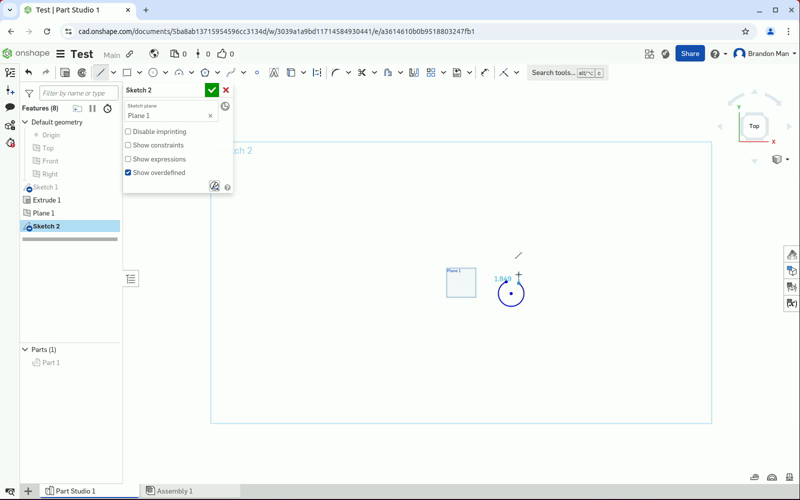
click(518, 274)
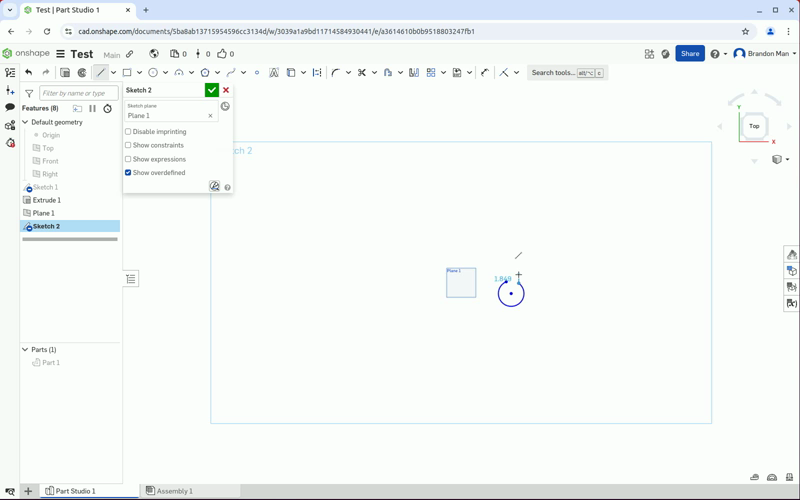
key_up(shift)
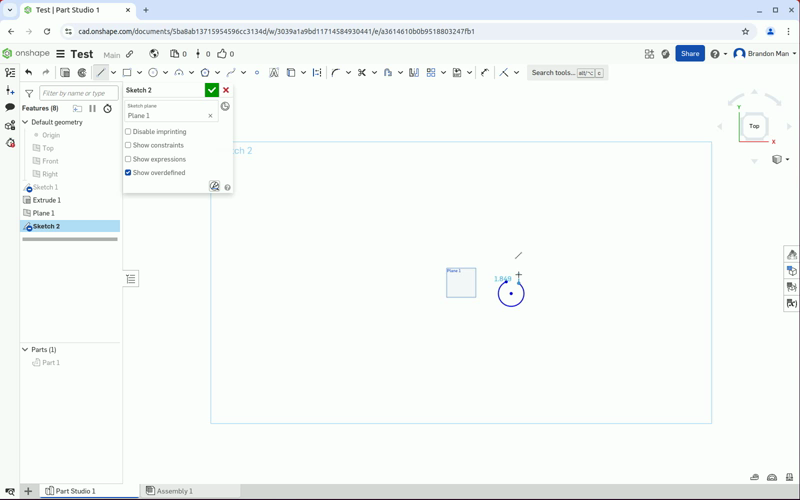
key_down(shift)
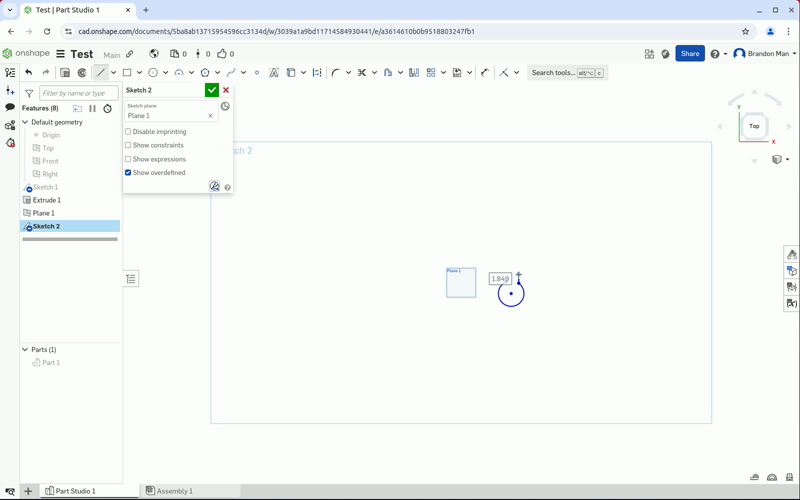
mouse_move(548, 274)
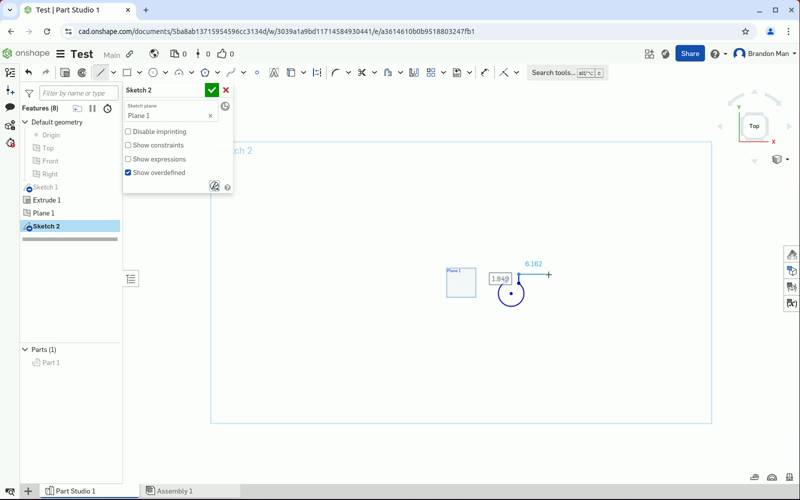
mouse_move(506, 274)
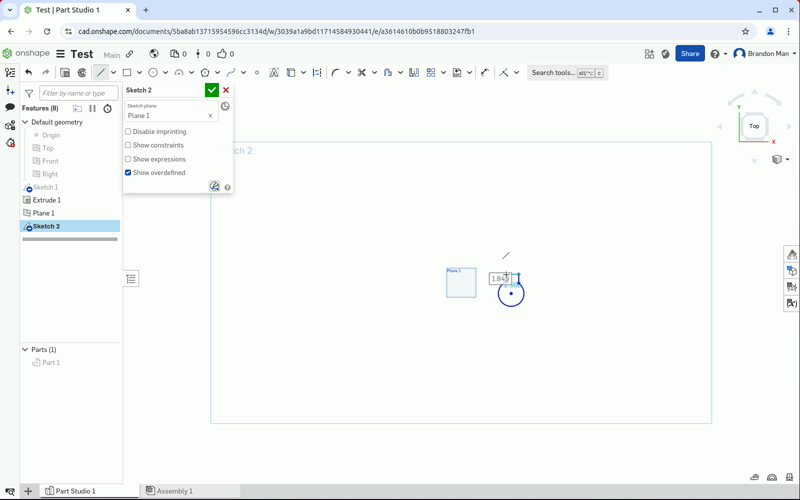
click(506, 274)
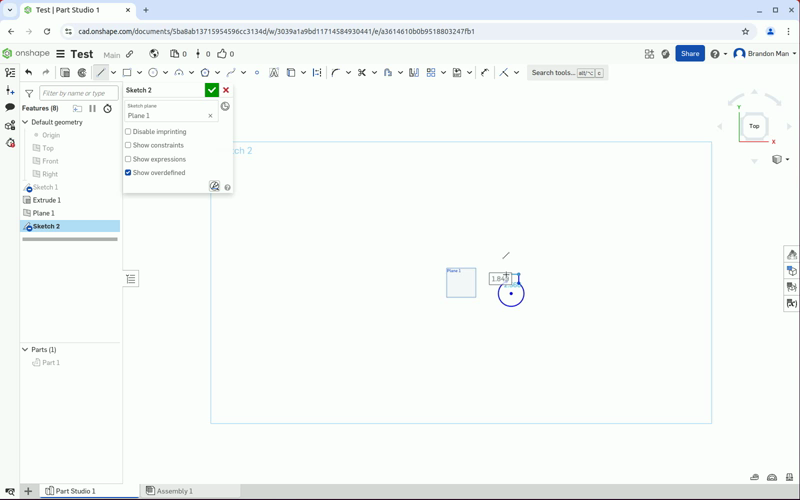
key_up(shift)
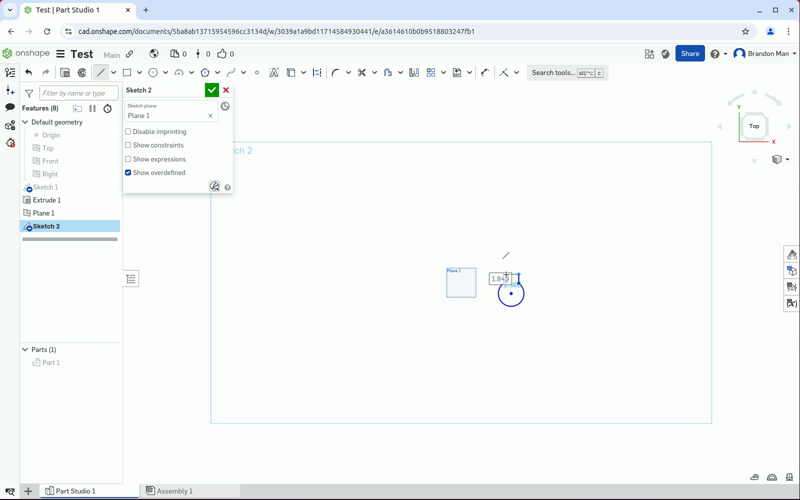
mouse_move(536, 274)
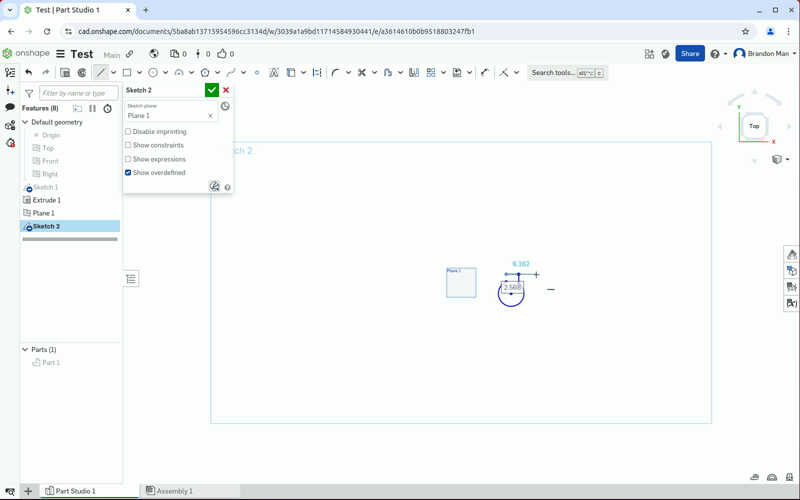
key_down(shift)
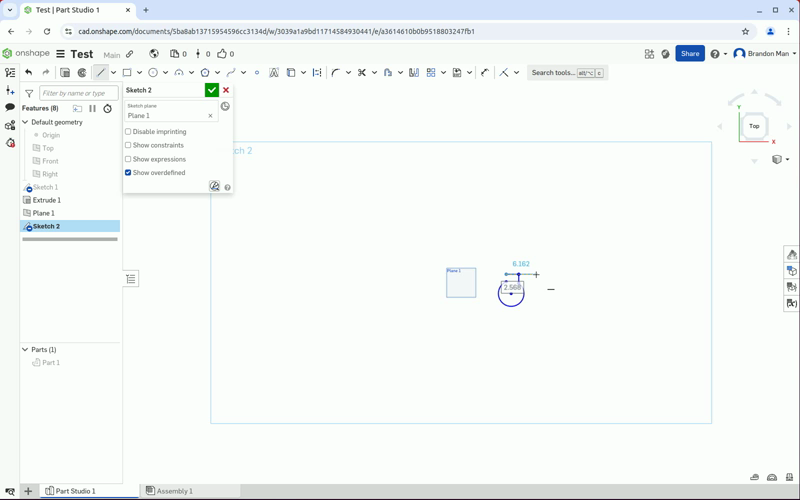
mouse_move(506, 281)
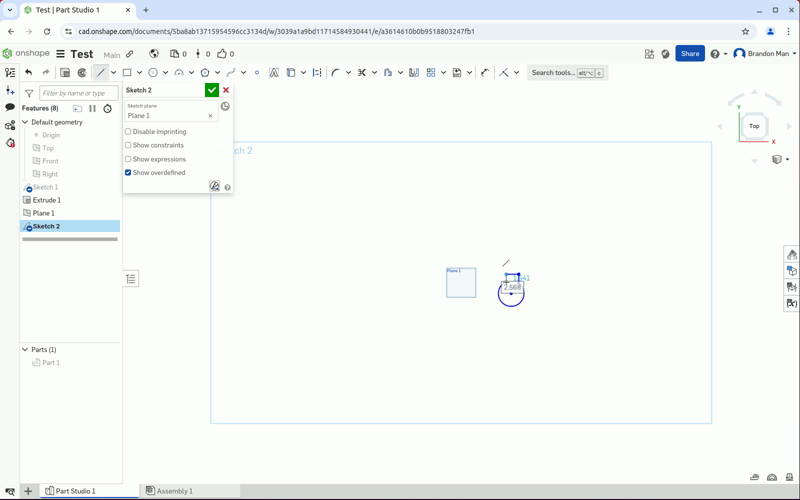
key_up(shift)
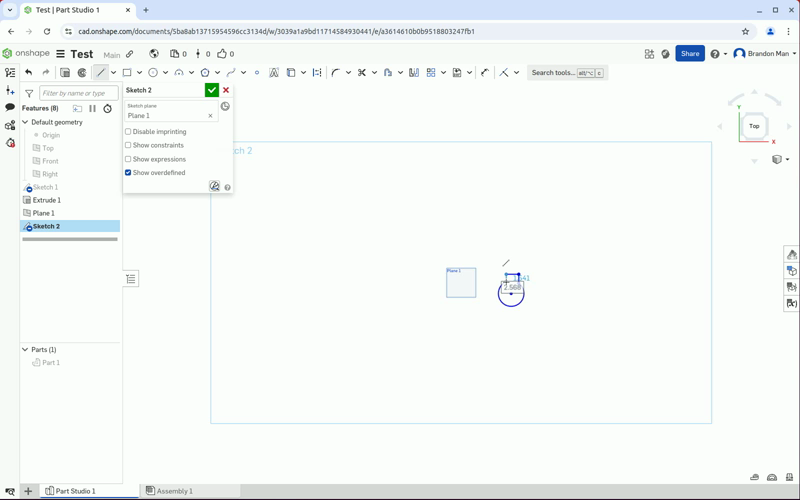
click(506, 281)
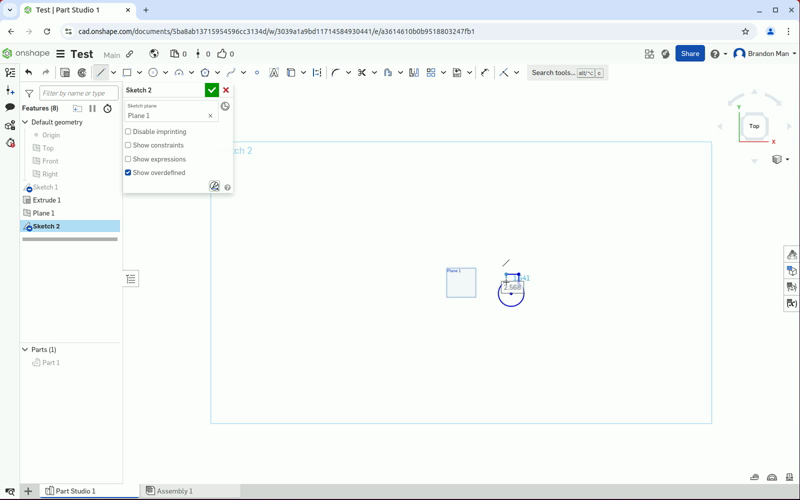
key(esc)
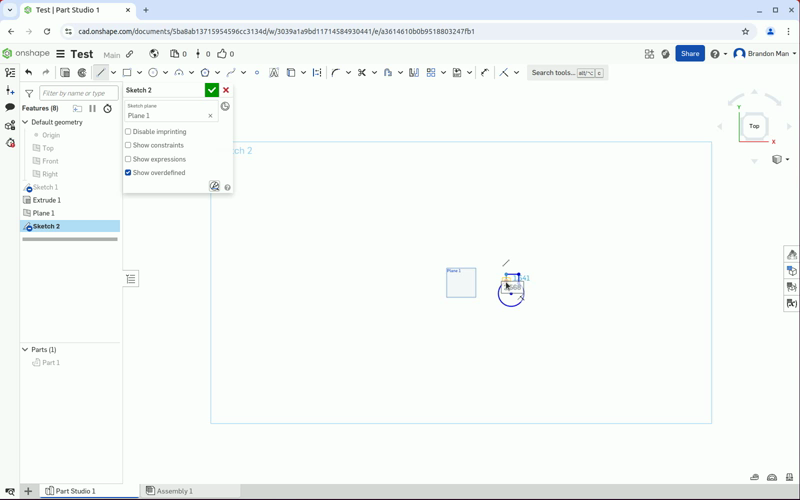
mouse_move(512, 296)
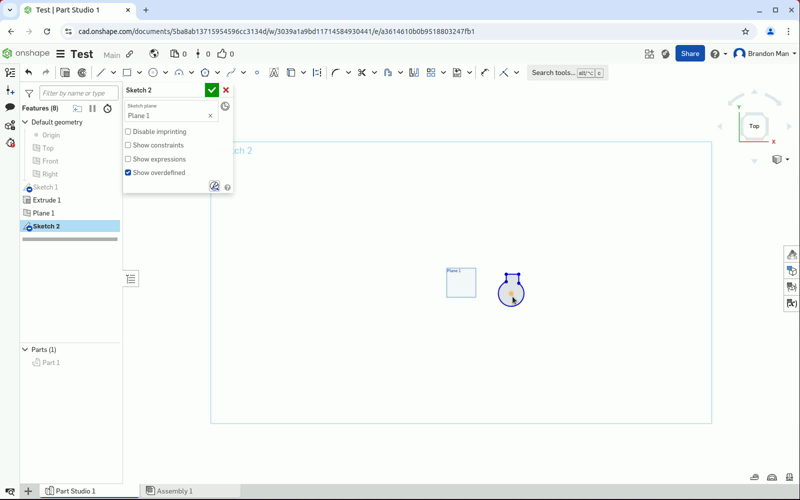
scroll(6)
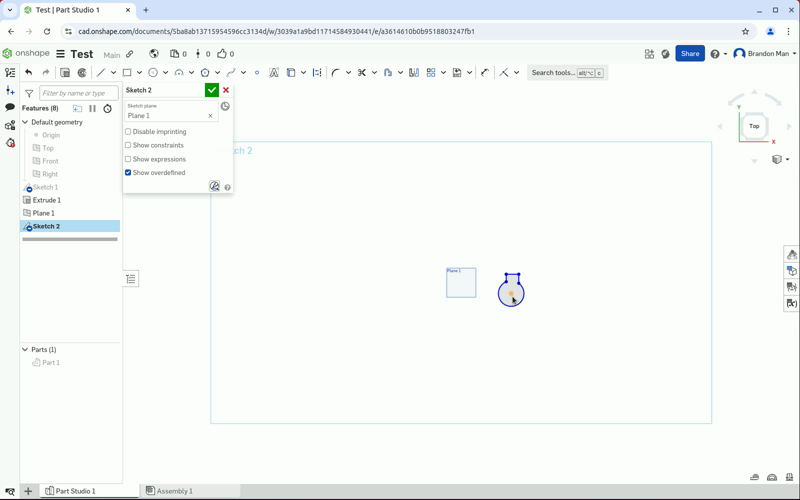
scroll(6)
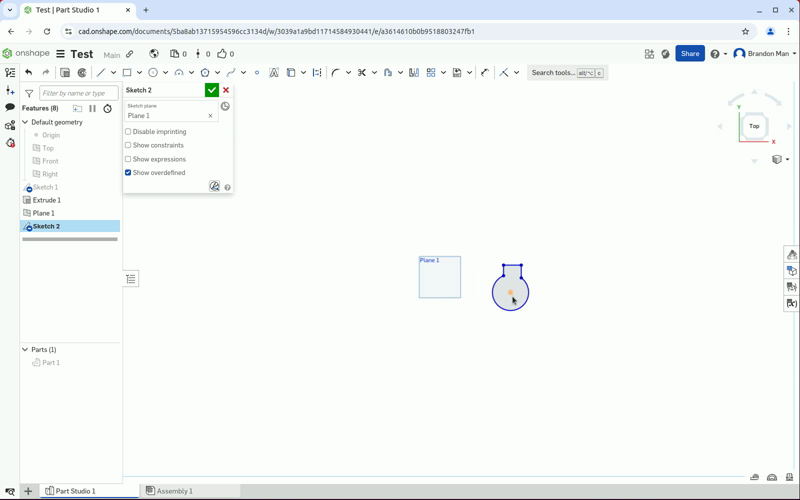
scroll(6)
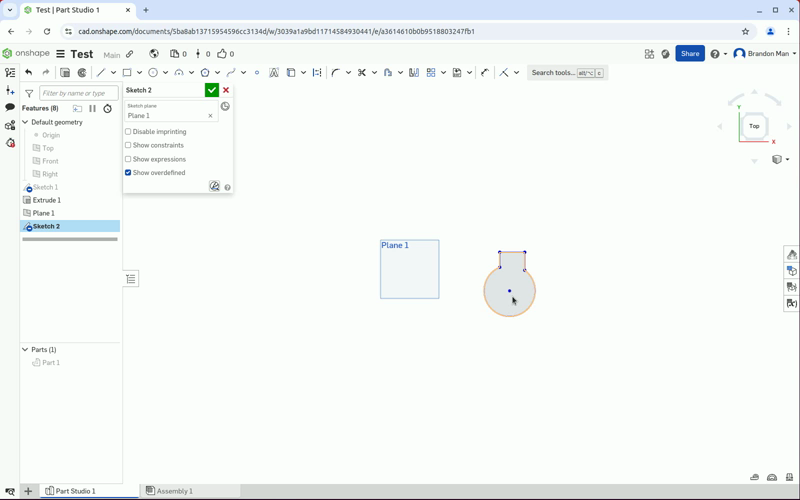
scroll(6)
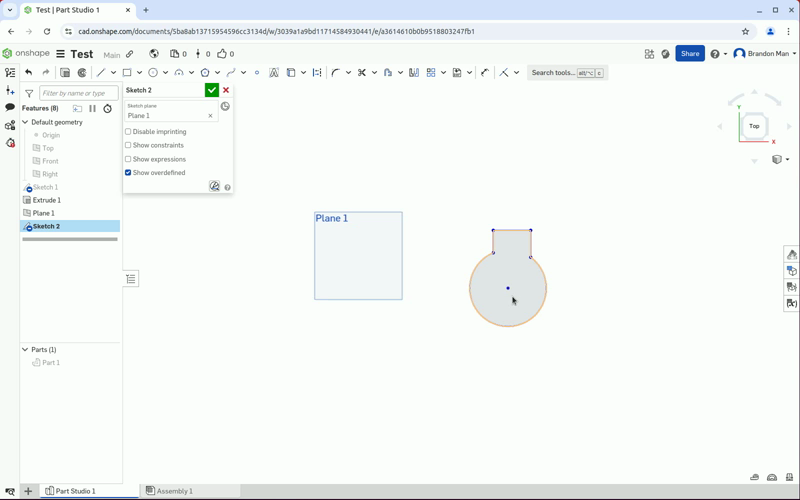
scroll(6)
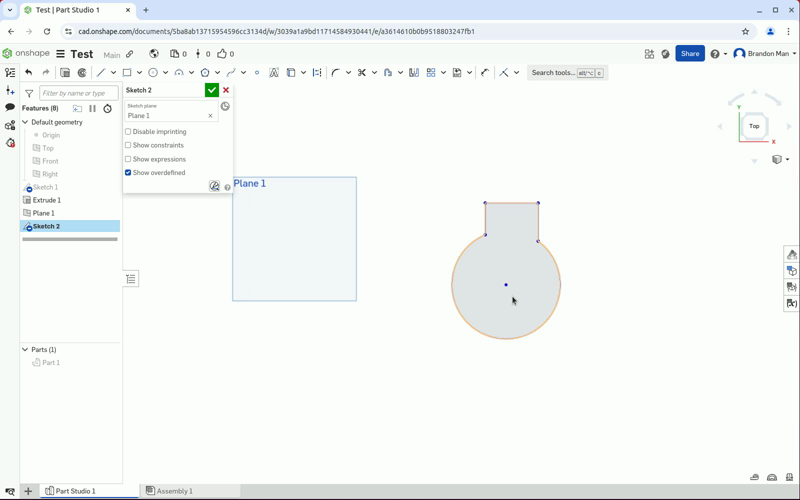
scroll(6)
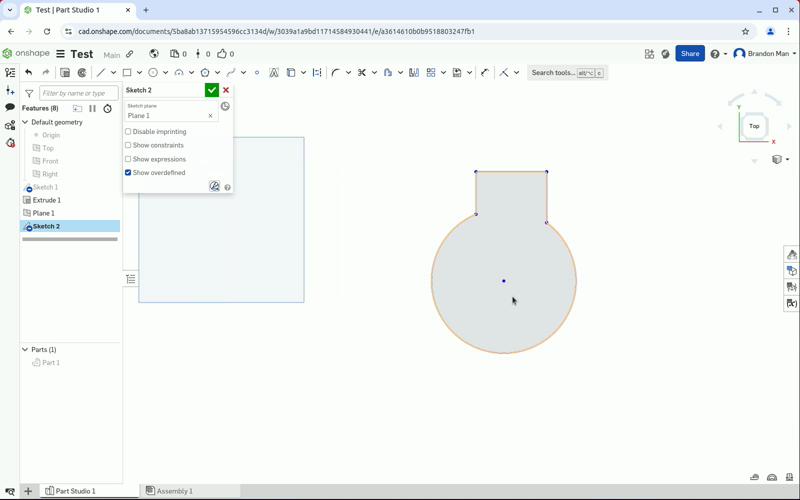
scroll(6)
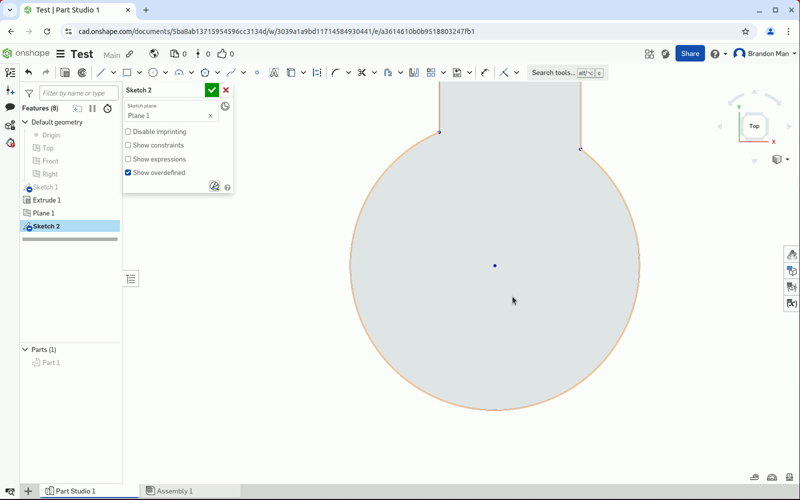
click(512, 296)
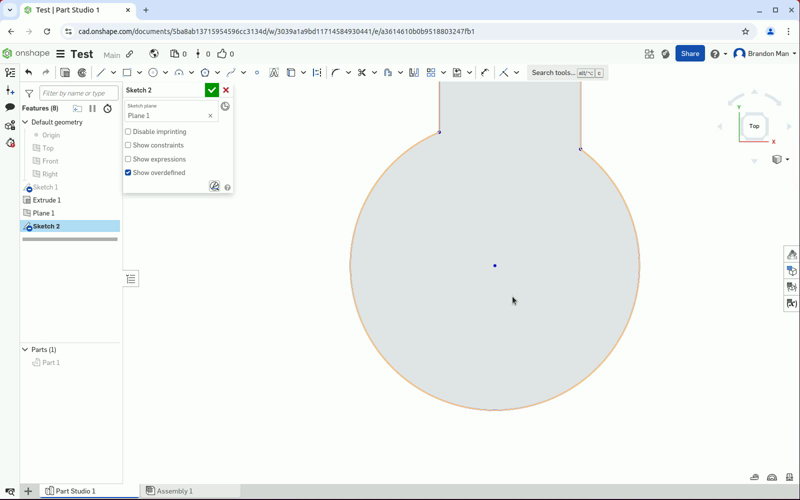
scroll(-6)
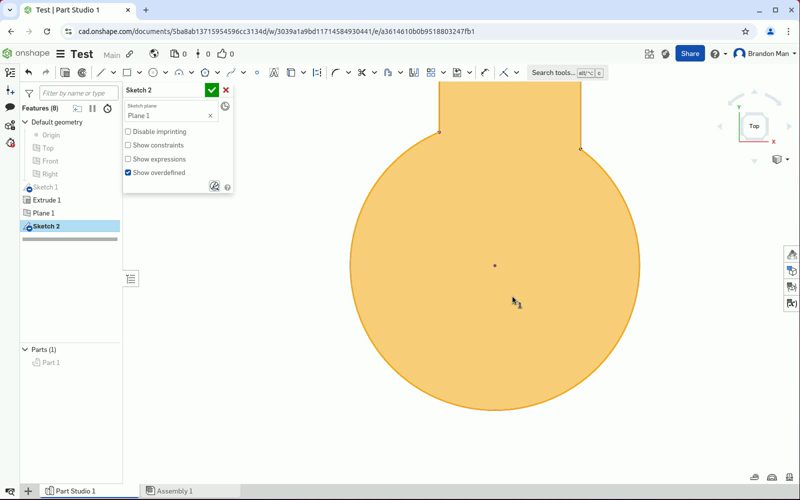
scroll(-6)
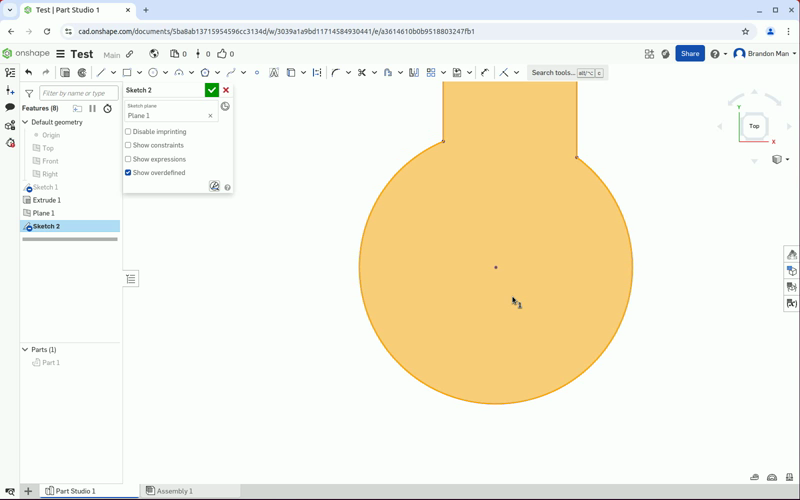
scroll(-6)
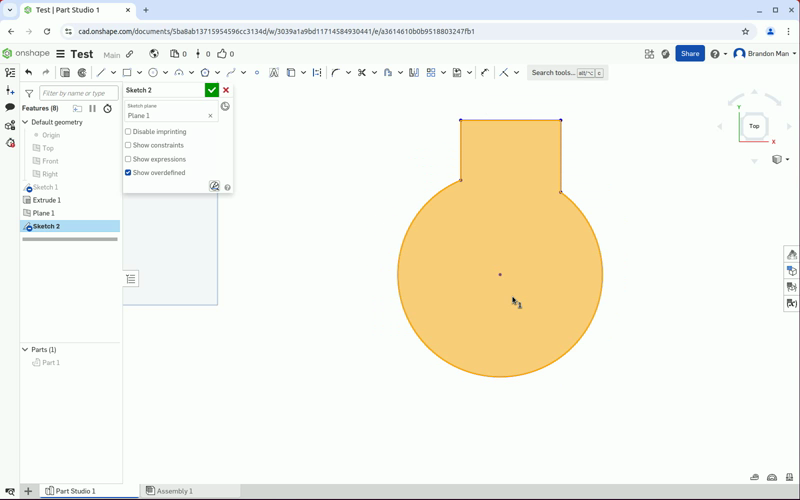
scroll(-6)
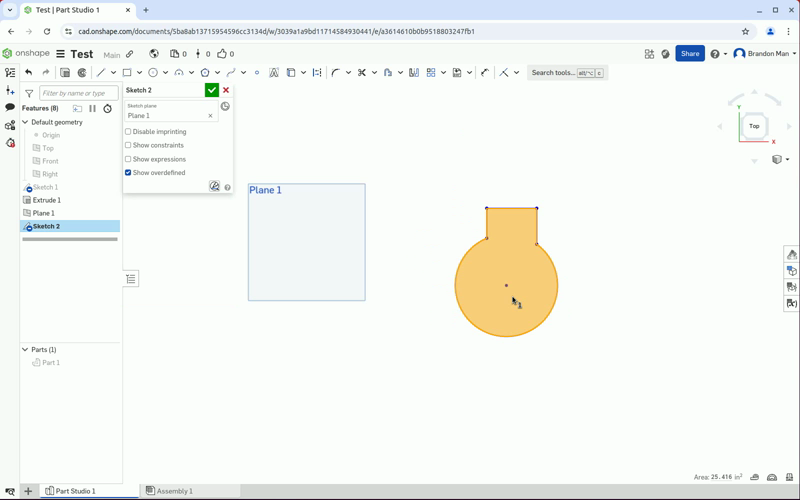
scroll(-6)
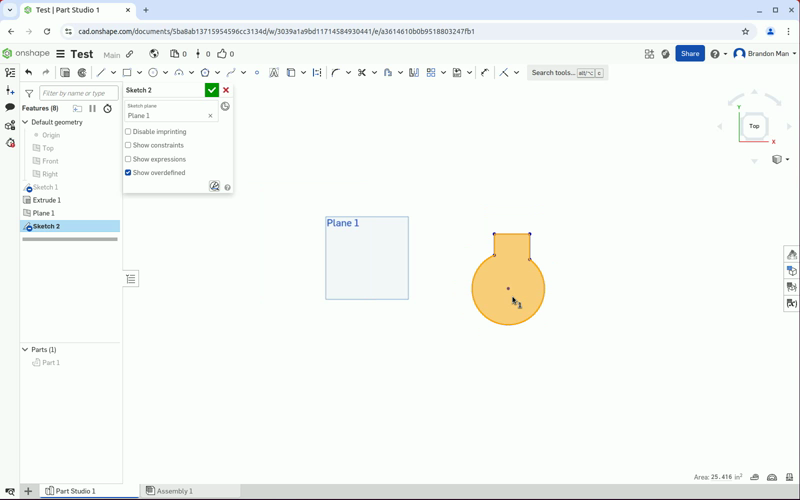
scroll(-6)
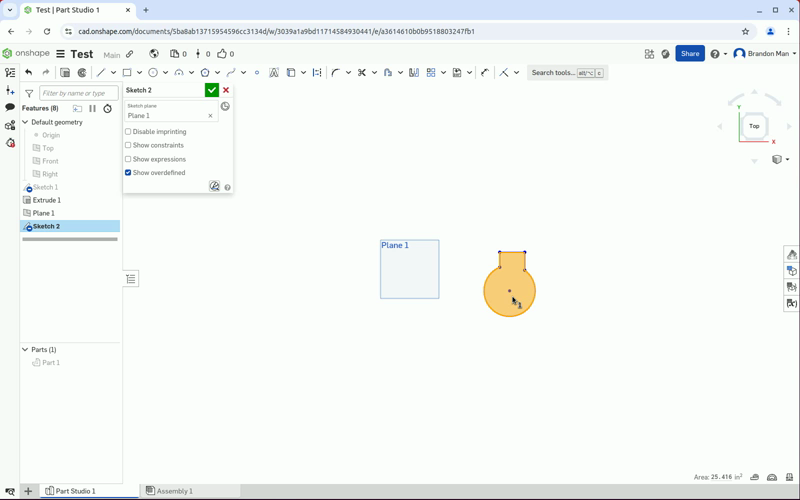
scroll(-6)
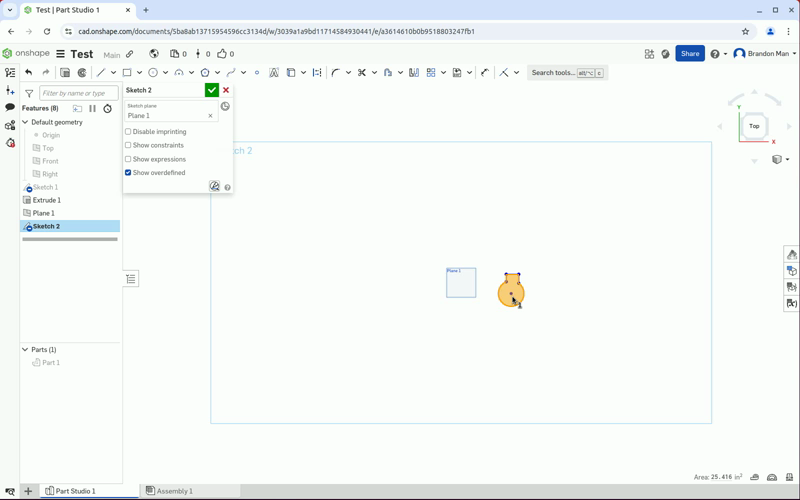
mouse_move(73, 352)
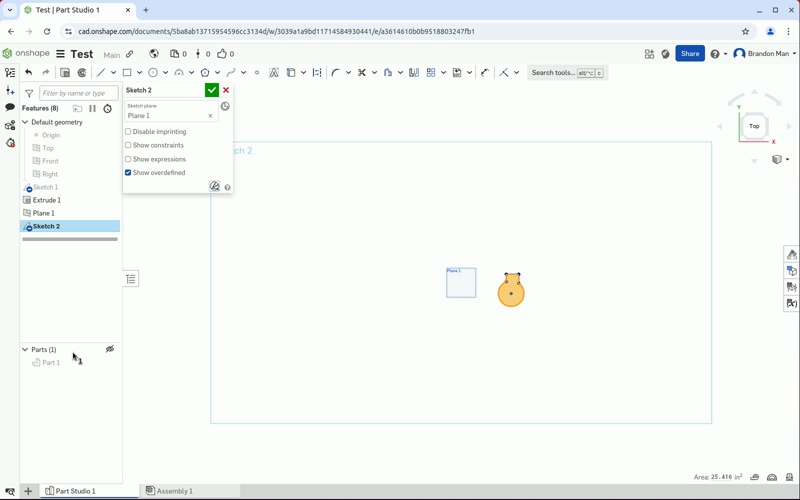
key(shift+y)
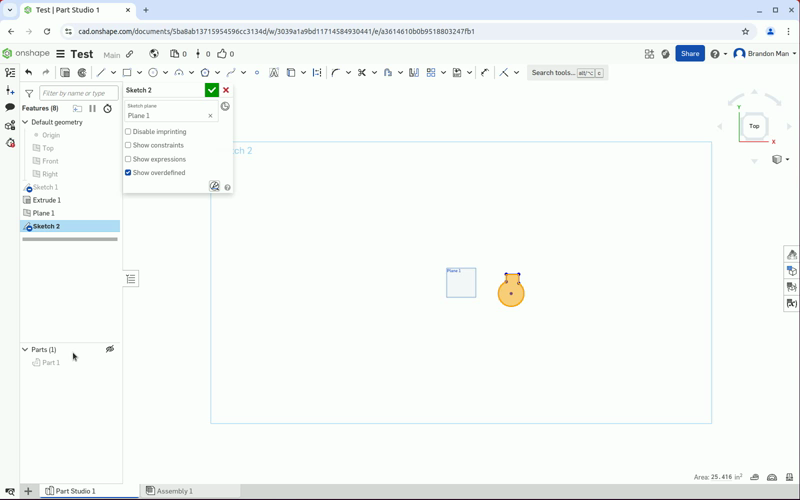
key(shift+e)
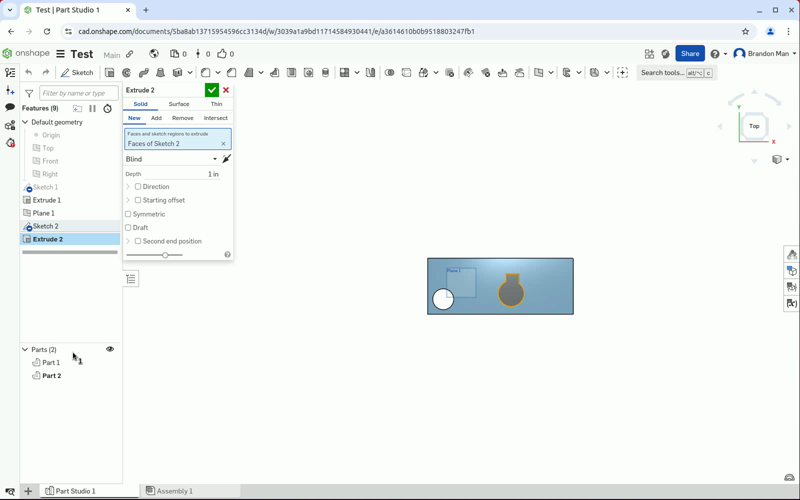
mouse_move(143, 106)
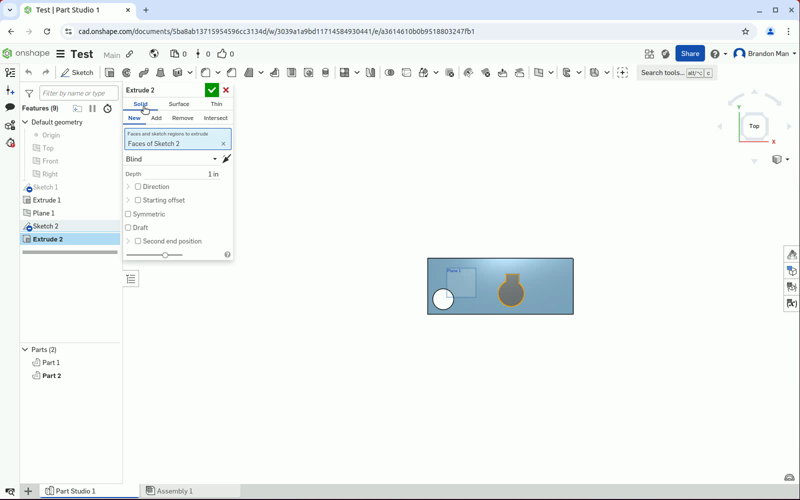
click(143, 106)
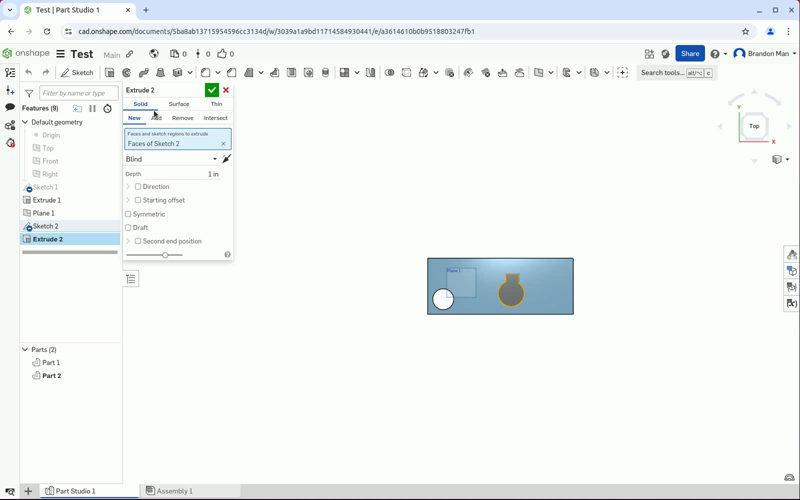
mouse_move(186, 120)
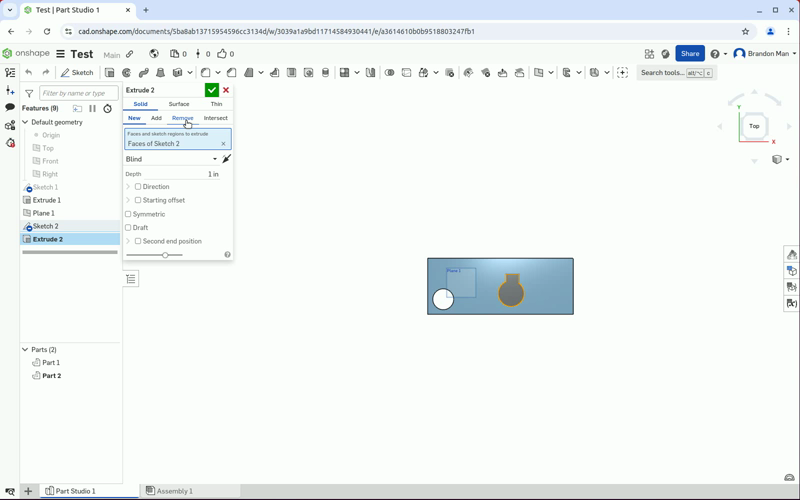
click(186, 120)
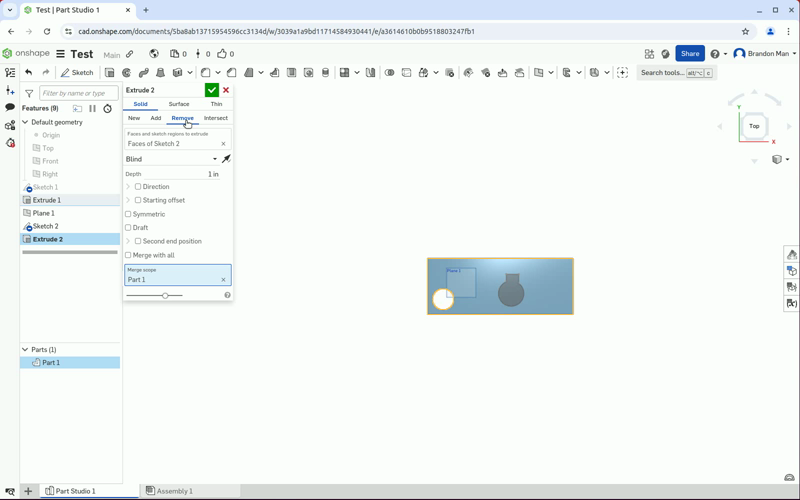
key(tab, 4)
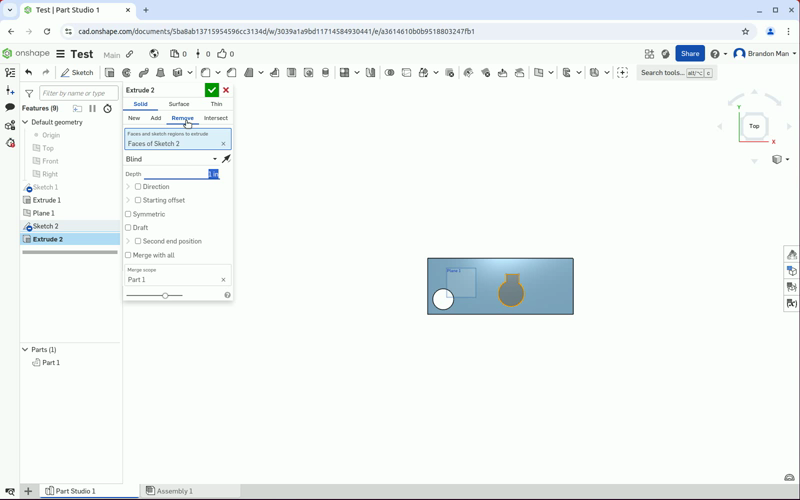
text(-2.648)
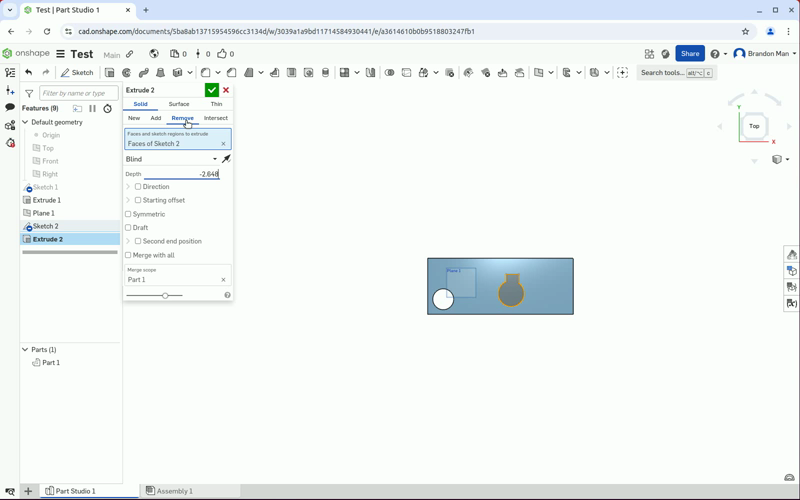
key(tab, 6)
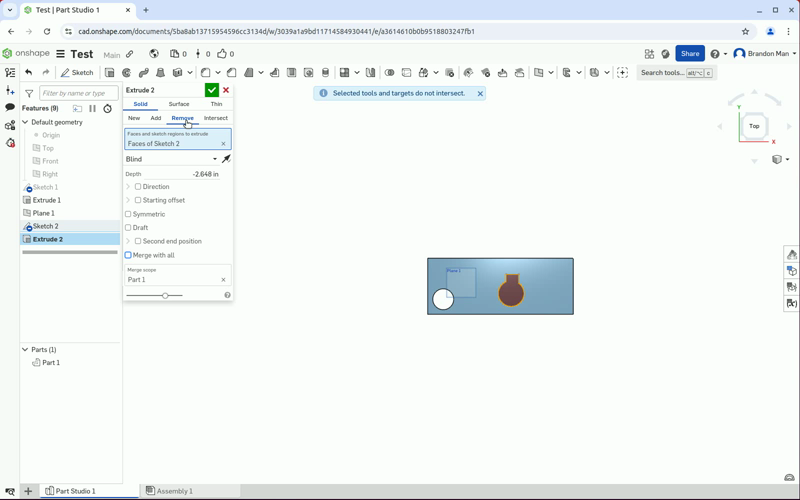
key(space)
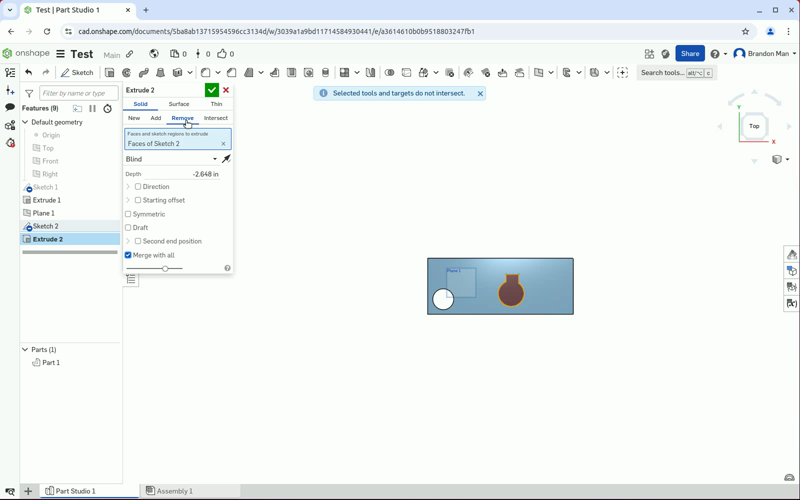
key(enter)
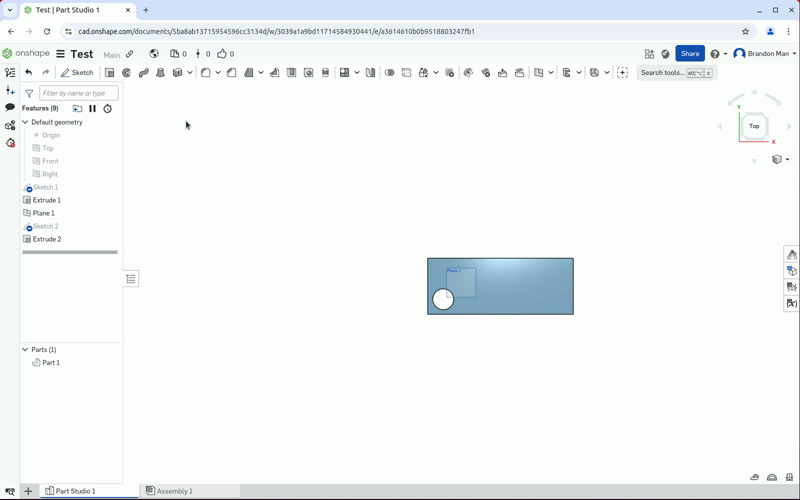
key(shift+h)
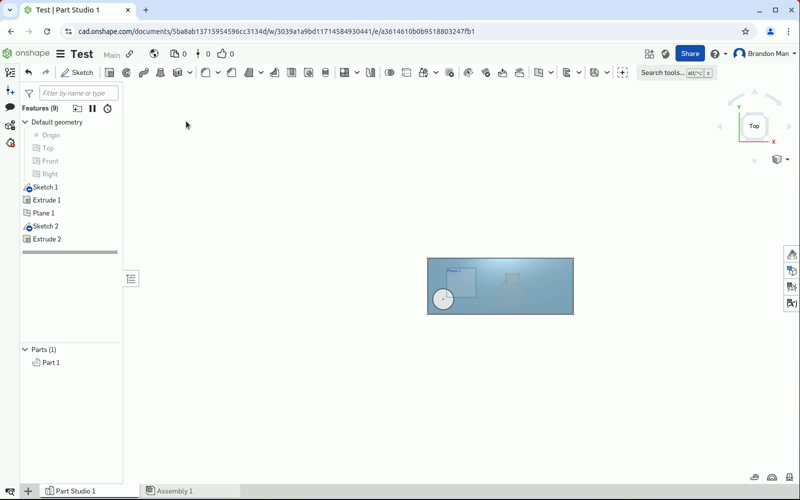
key(shift+h)
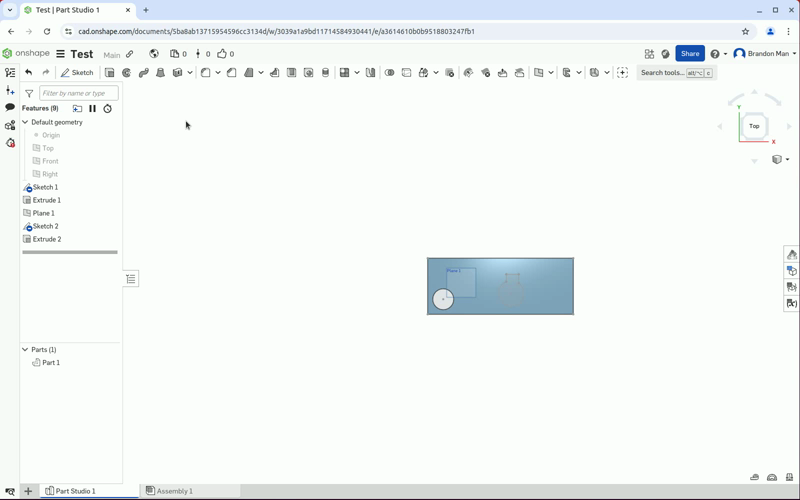
key(shift+7)
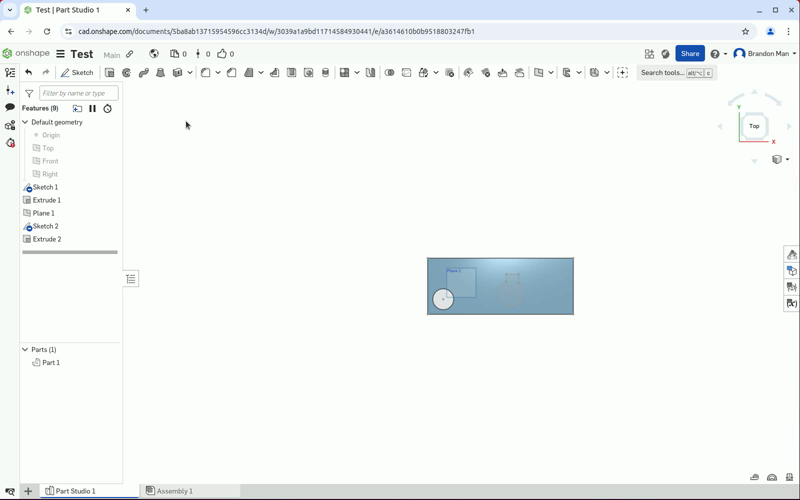
key(up, 3)
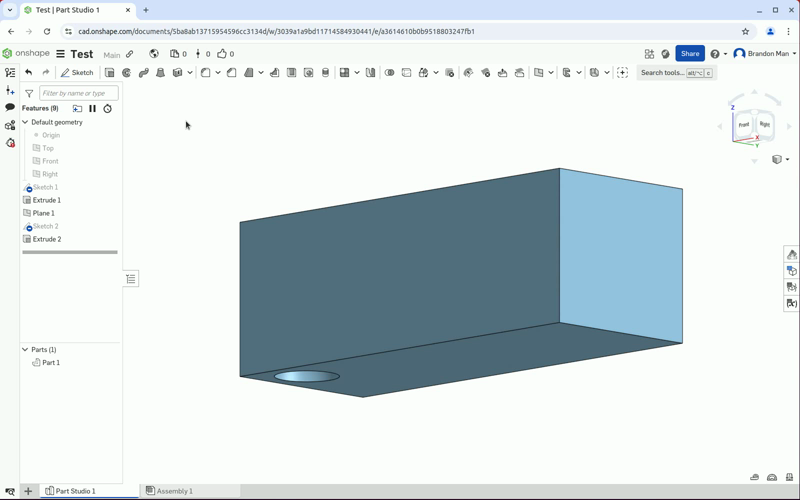
key(left, 3)
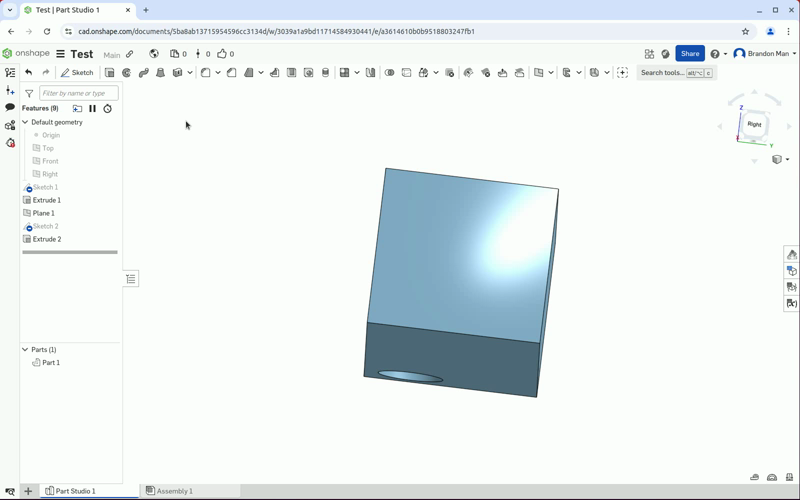
key(right, 3)
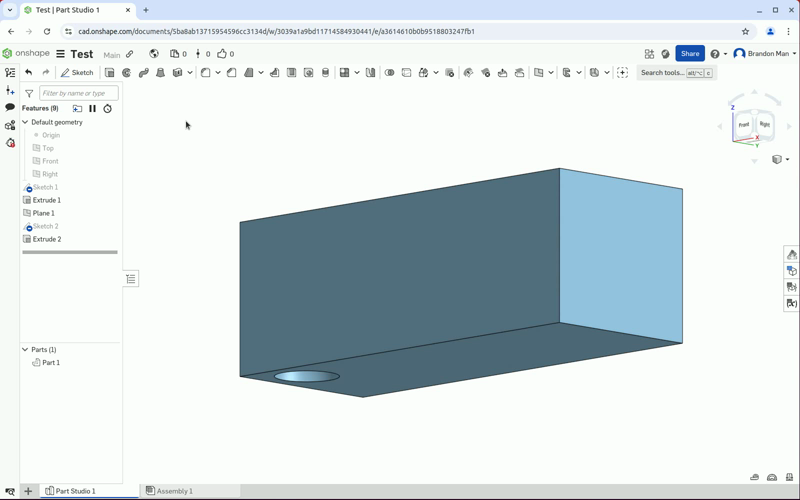
key(down, 3)
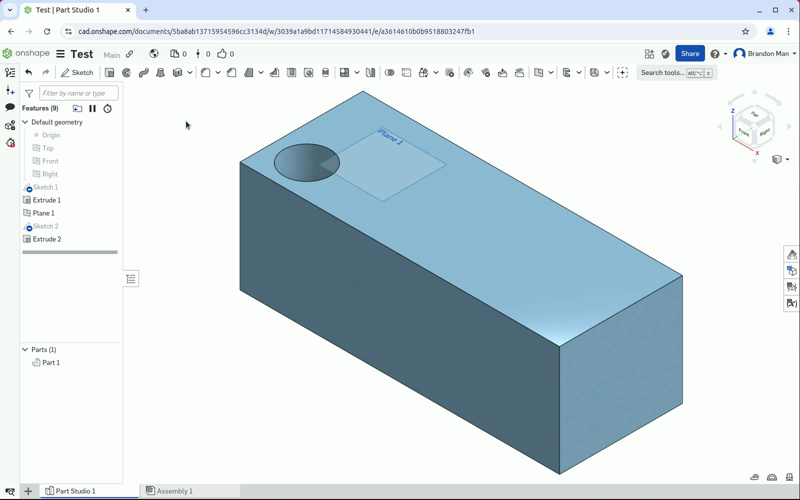
mouse_move(73, 189)
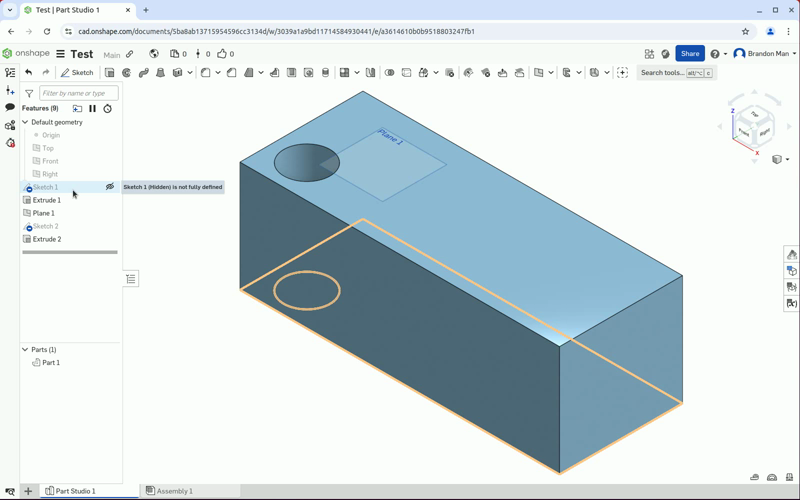
click(73, 189)